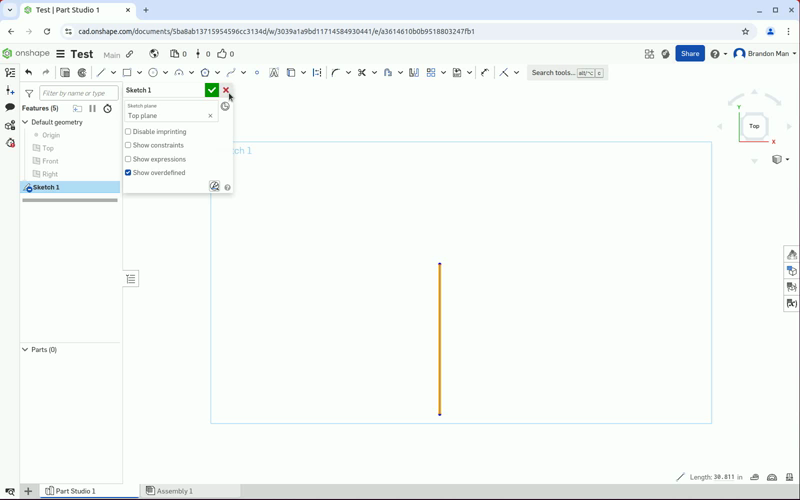
key(shift+h)
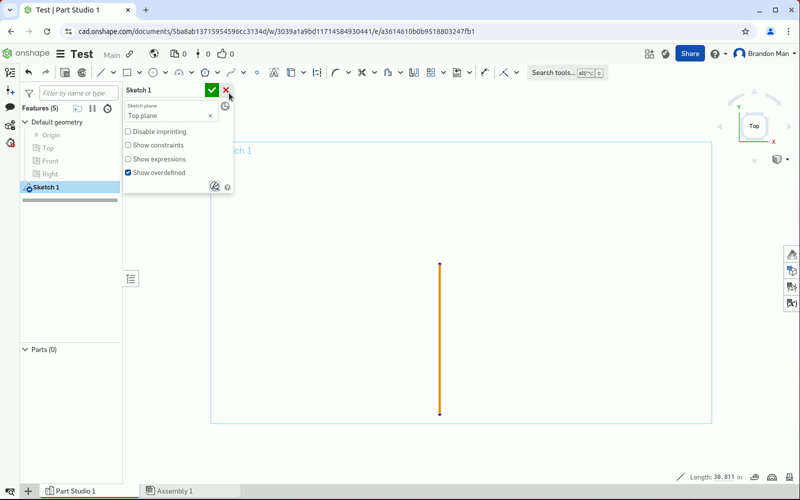
key(shift+s)
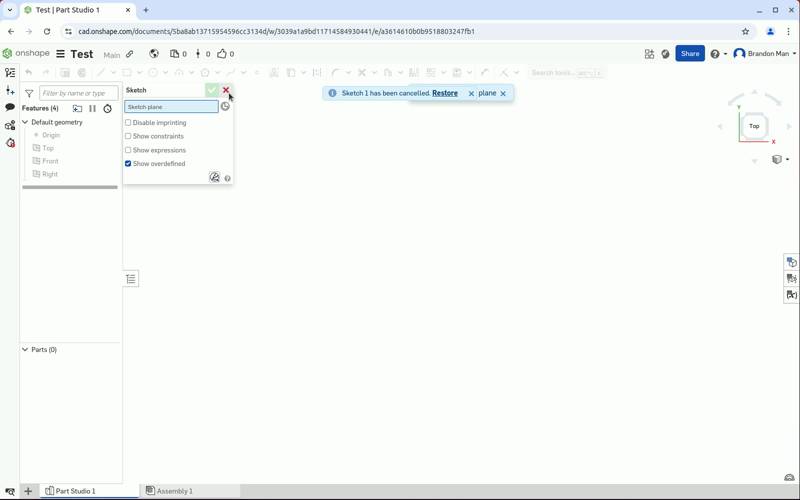
mouse_move(73, 150)
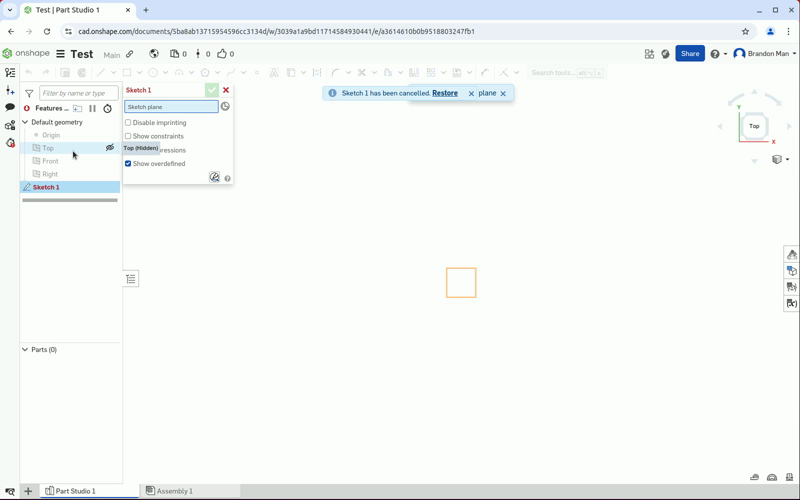
click(73, 150)
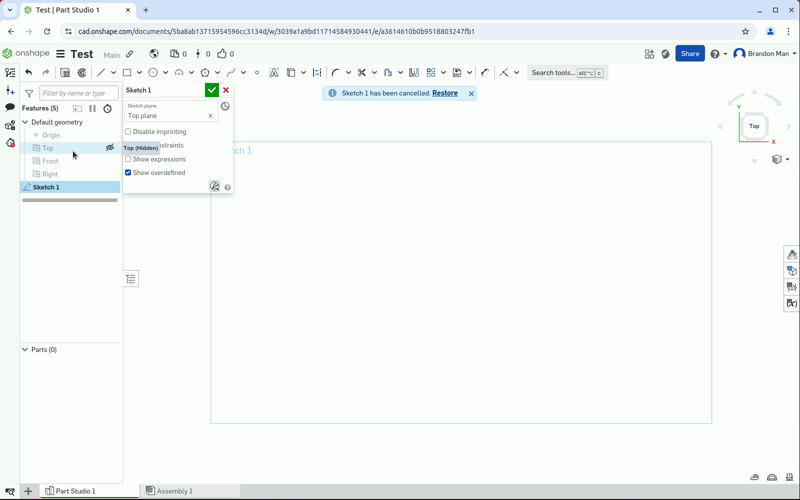
mouse_move(73, 352)
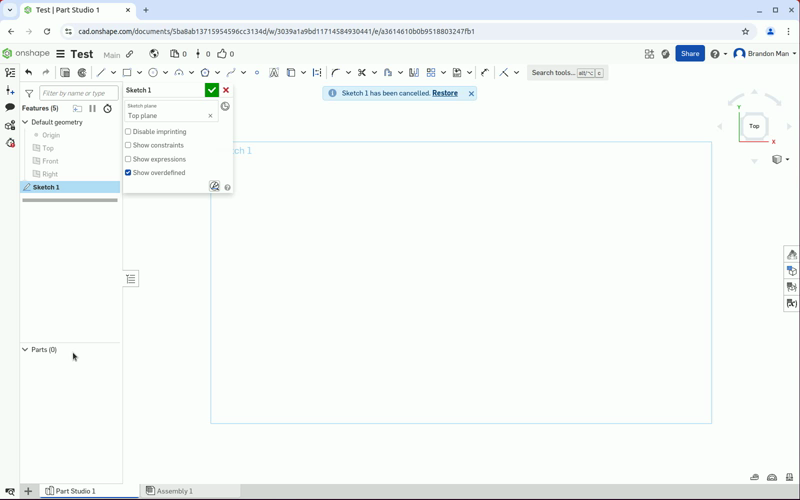
key(y)
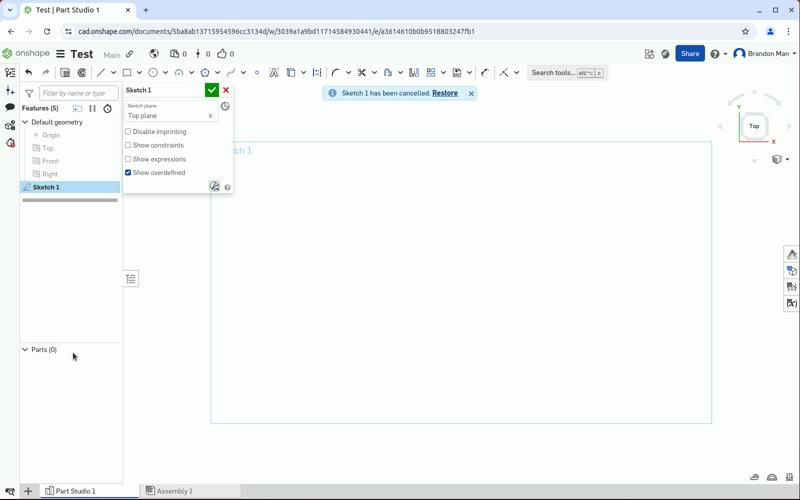
key(l)
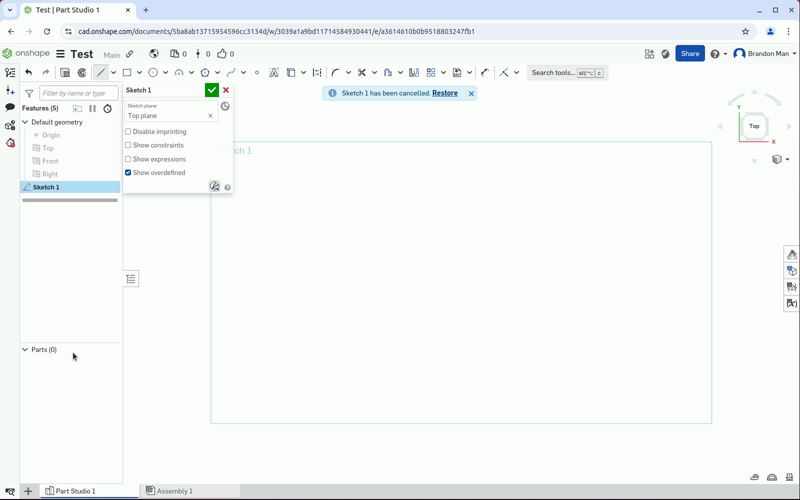
key_down(shift)
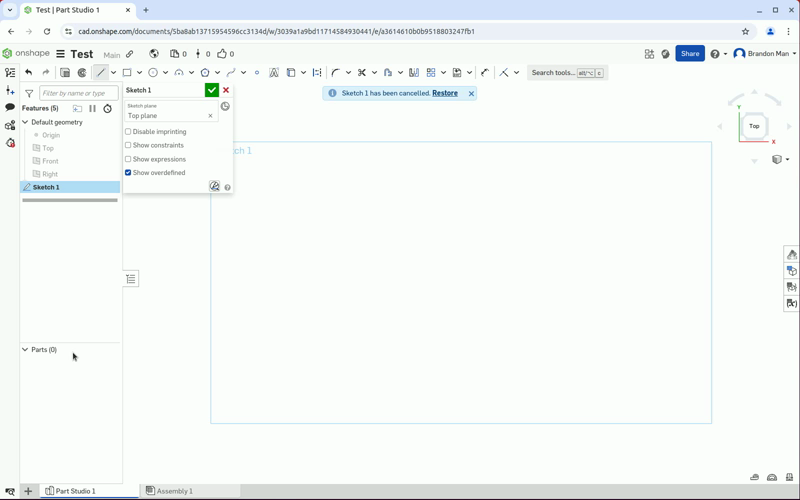
mouse_move(363, 395)
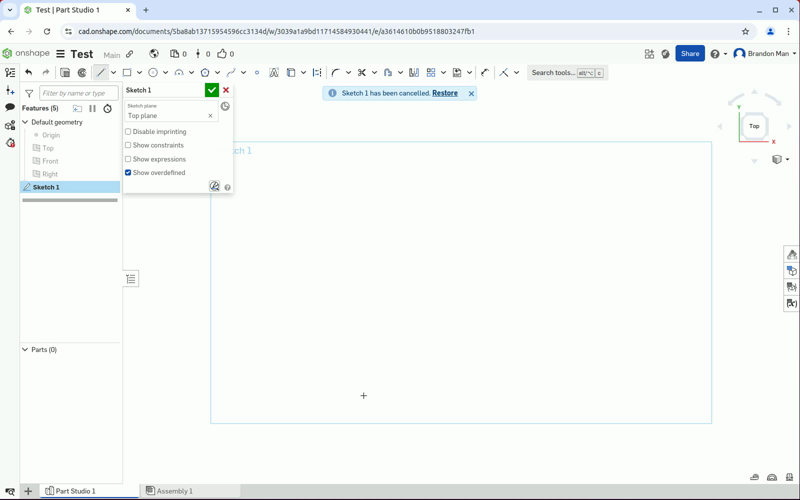
click(363, 395)
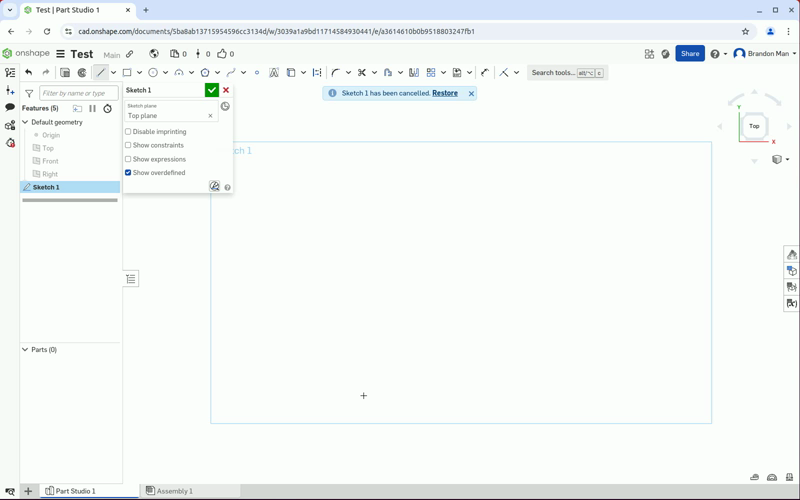
key_up(shift)
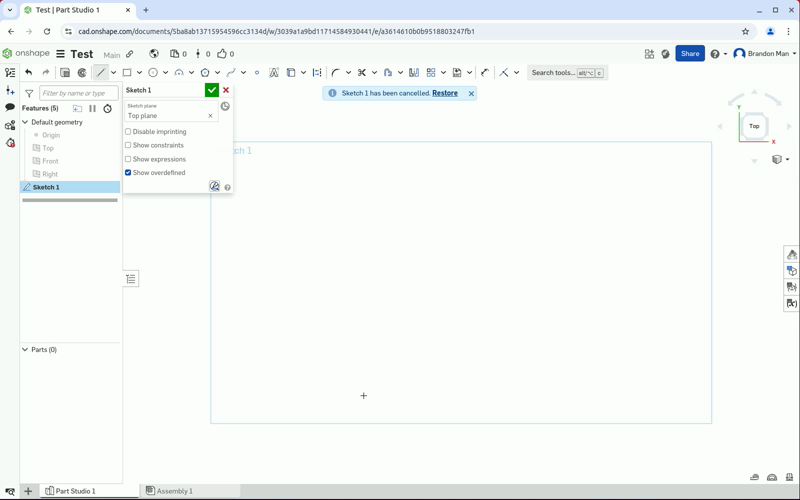
key_down(shift)
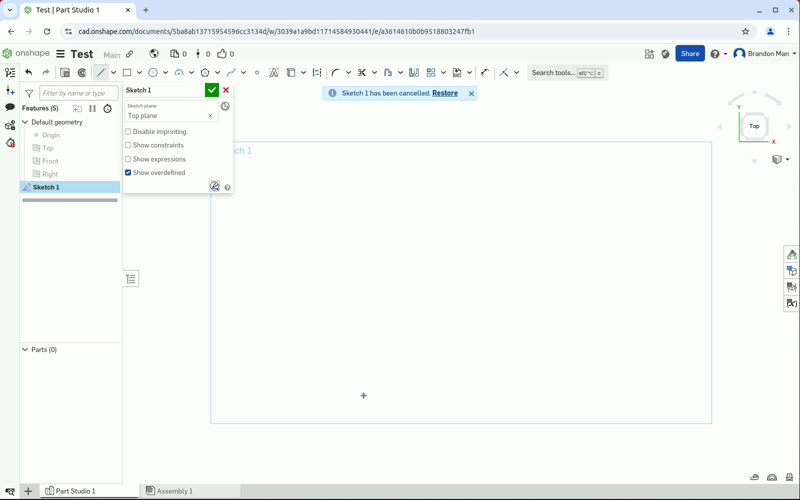
mouse_move(504, 395)
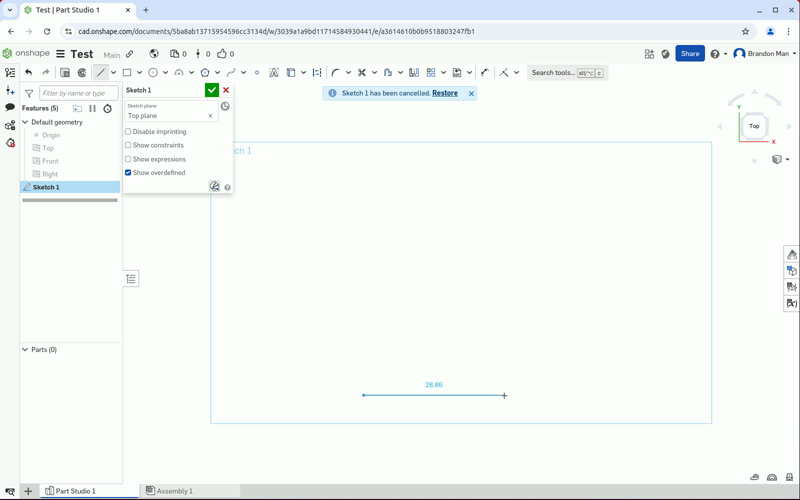
click(504, 395)
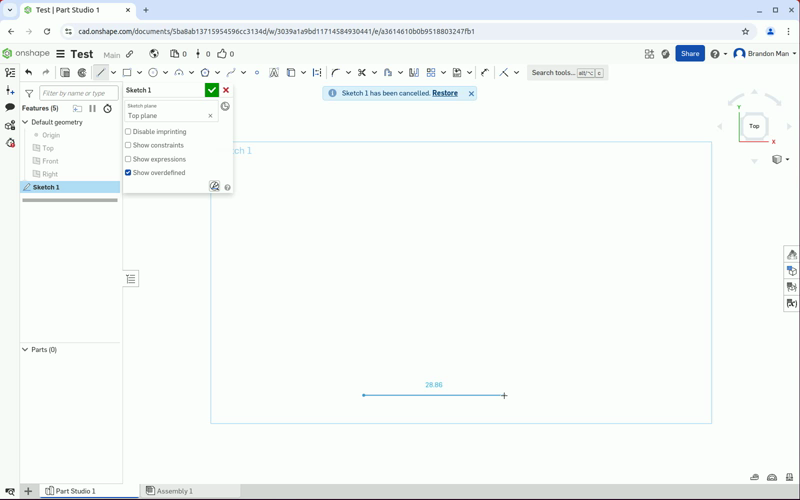
key_up(shift)
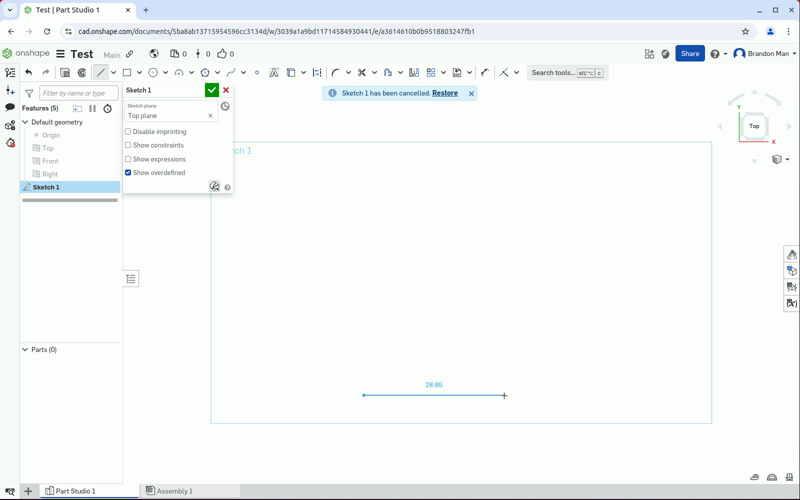
key_down(shift)
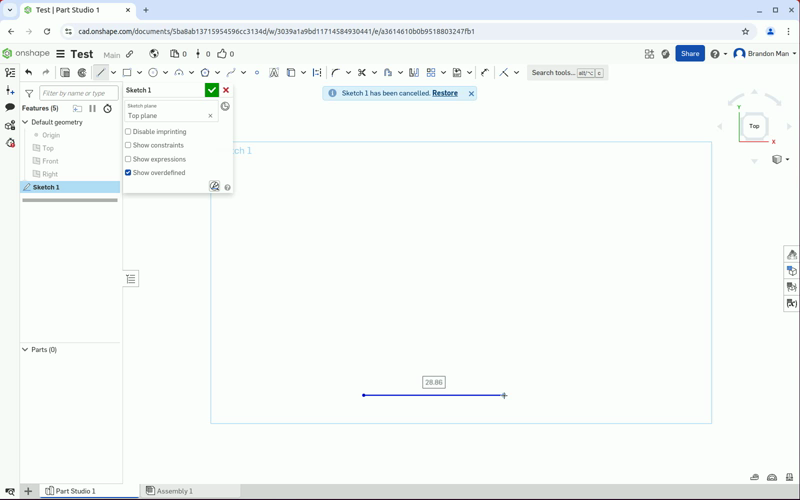
mouse_move(504, 330)
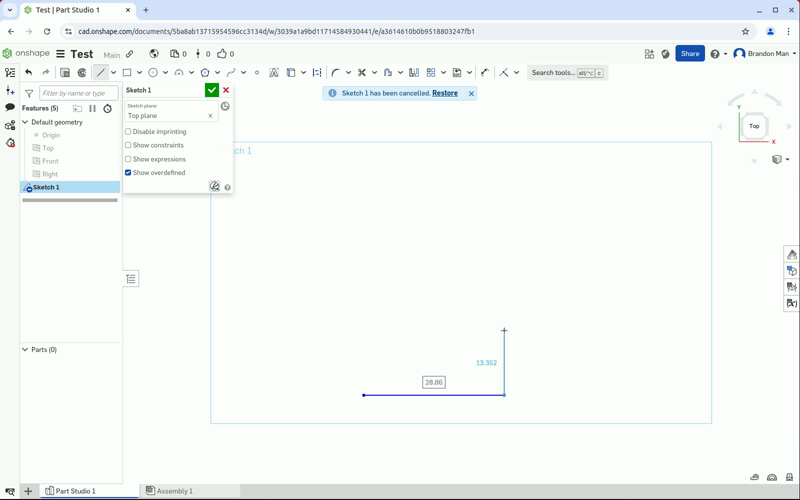
click(504, 330)
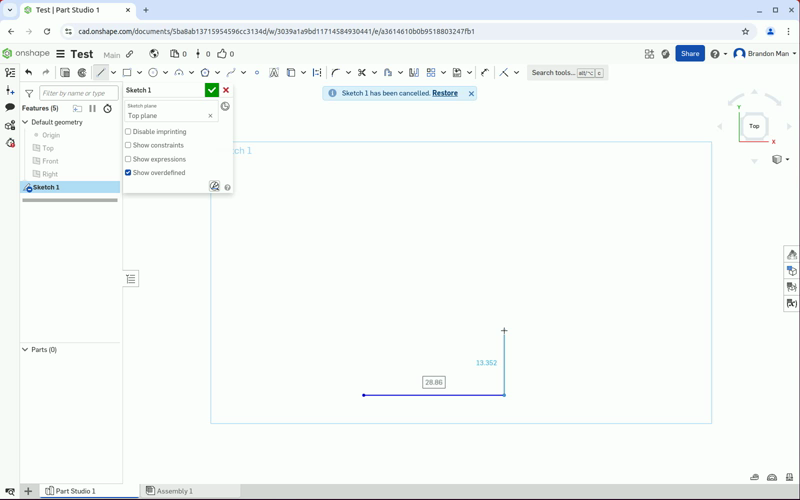
key_up(shift)
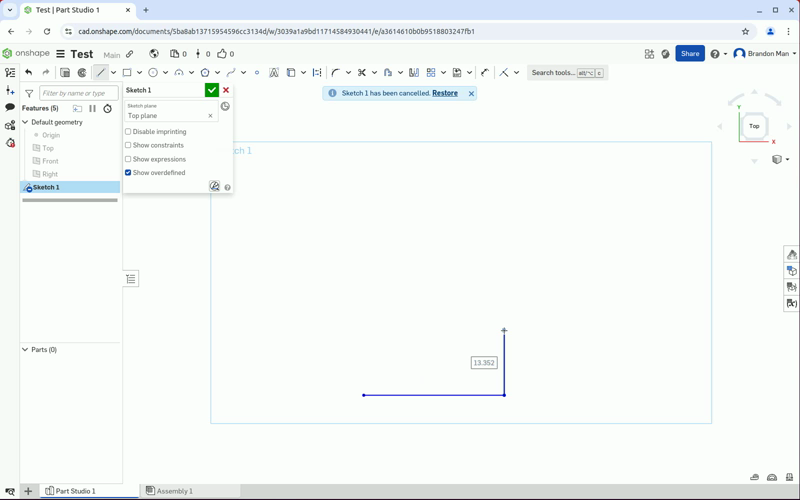
key_down(shift)
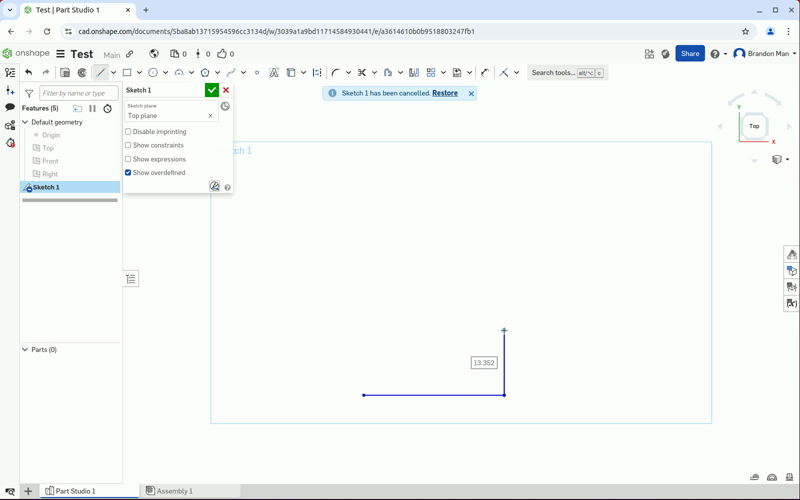
mouse_move(363, 330)
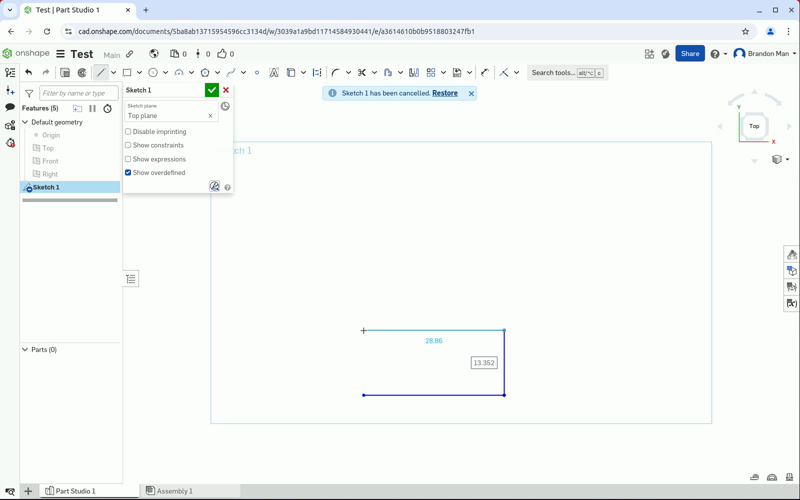
click(363, 330)
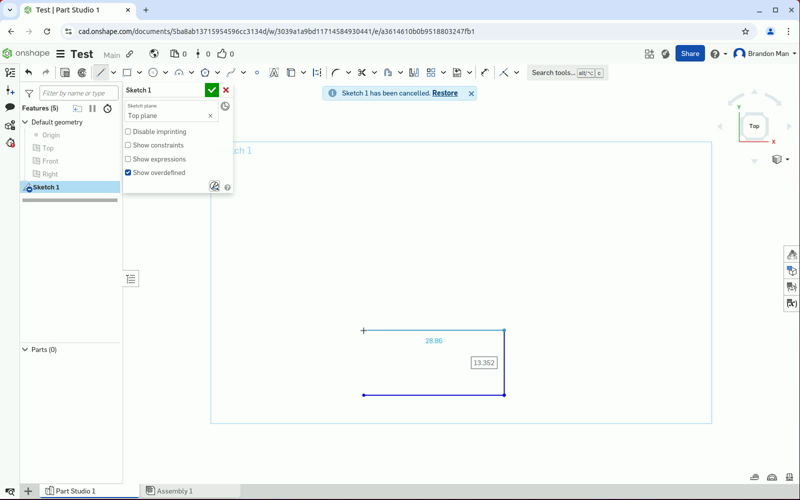
key_up(shift)
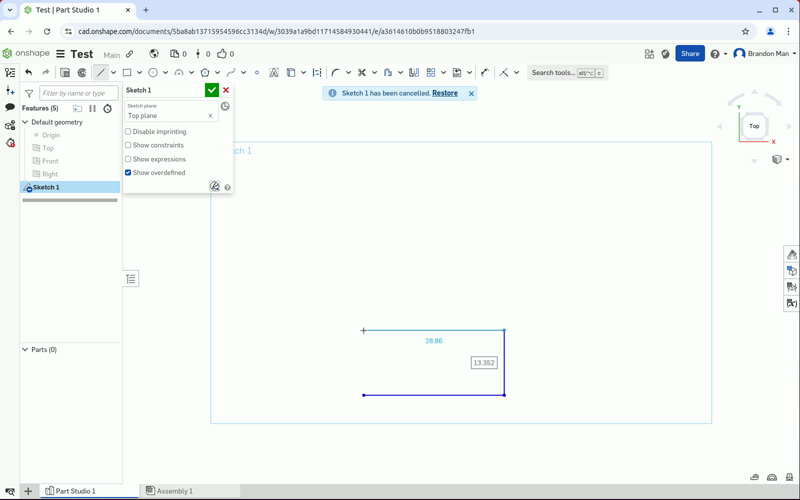
key_down(shift)
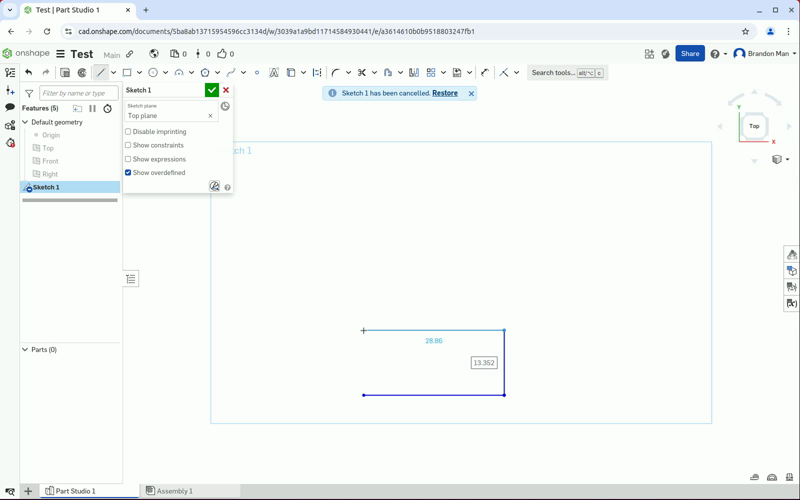
mouse_move(363, 395)
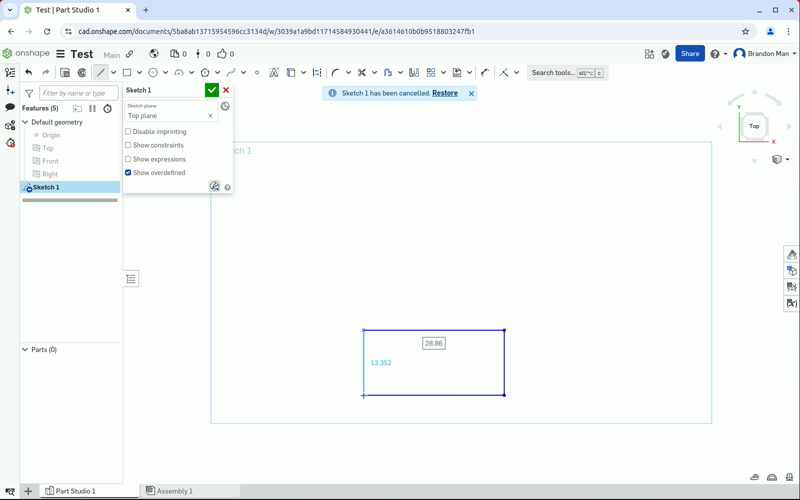
key_up(shift)
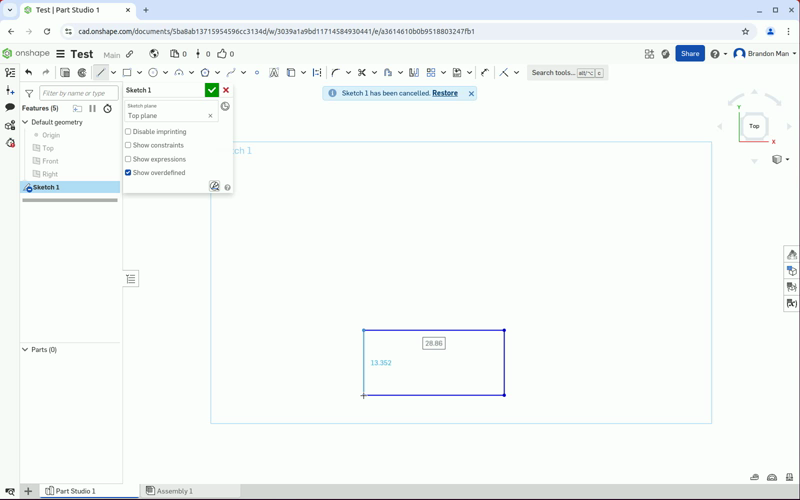
click(363, 395)
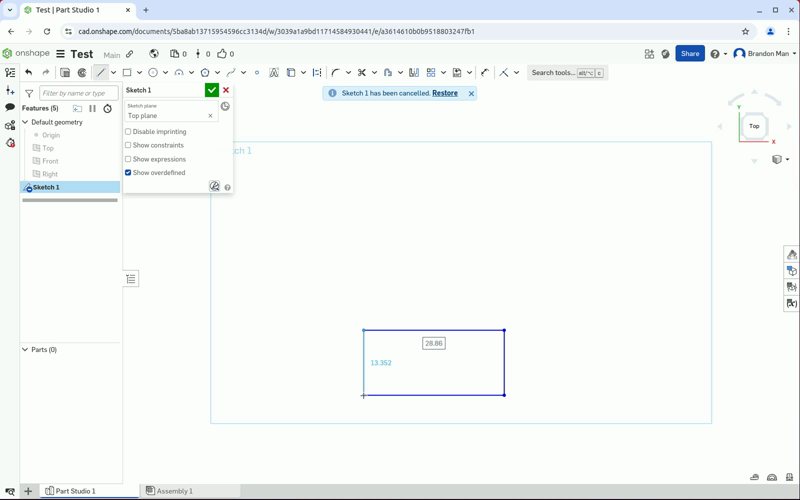
key(esc)
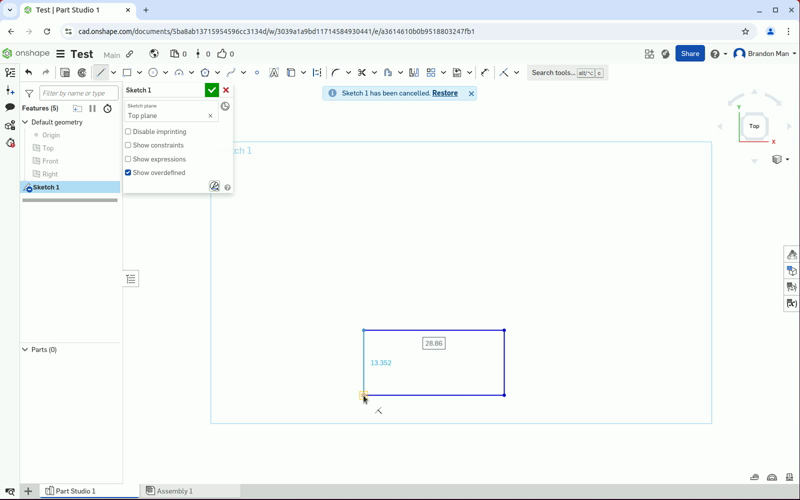
mouse_move(467, 361)
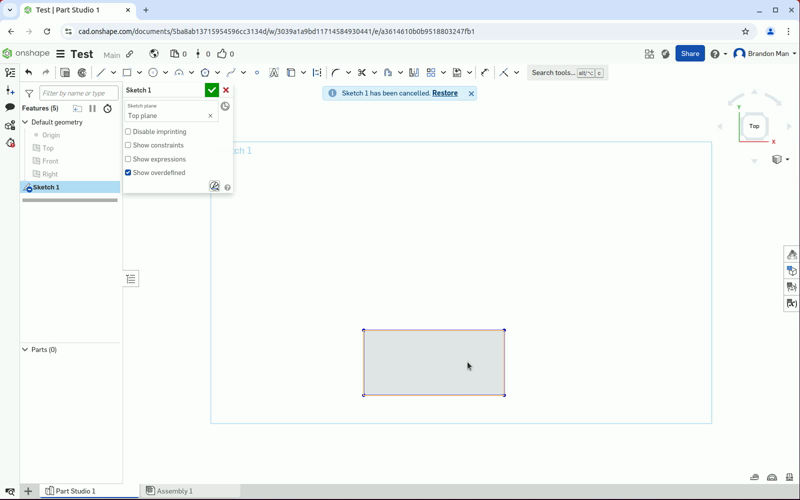
click(467, 361)
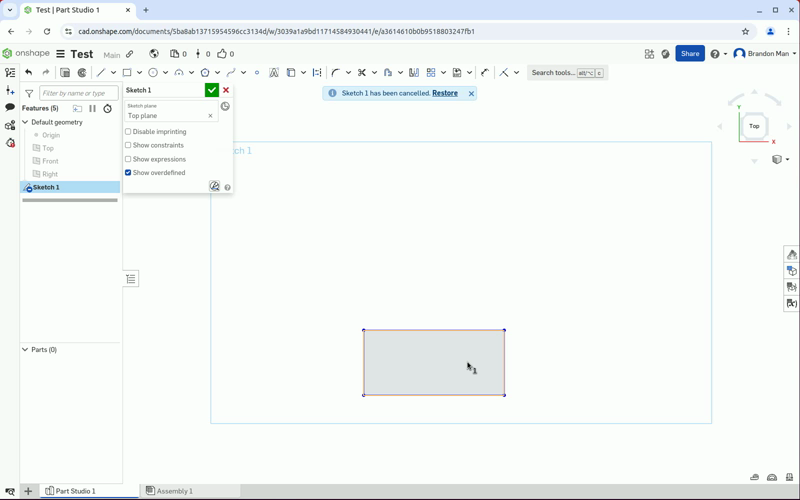
mouse_move(73, 352)
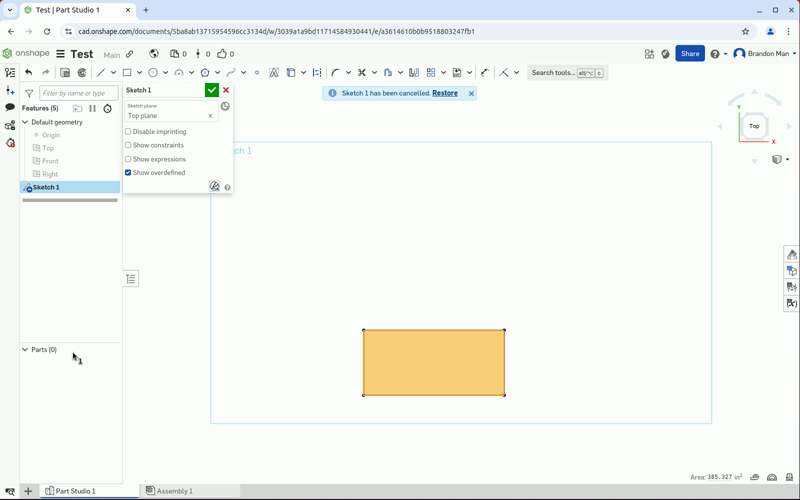
key(shift+y)
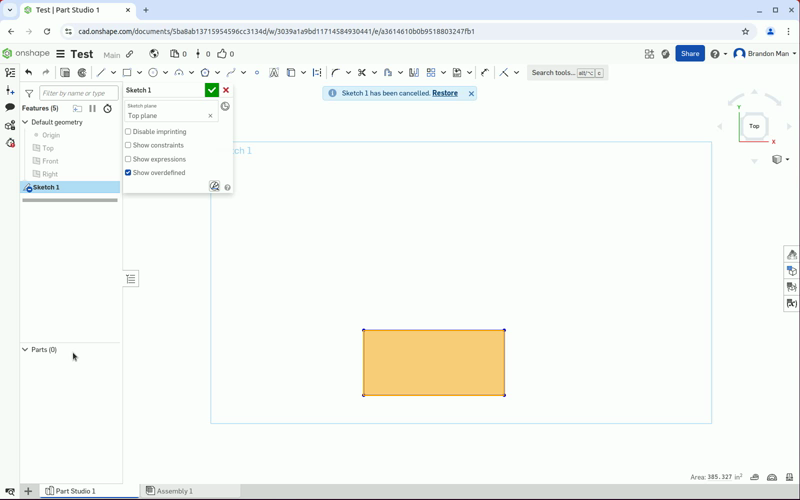
key(shift+e)
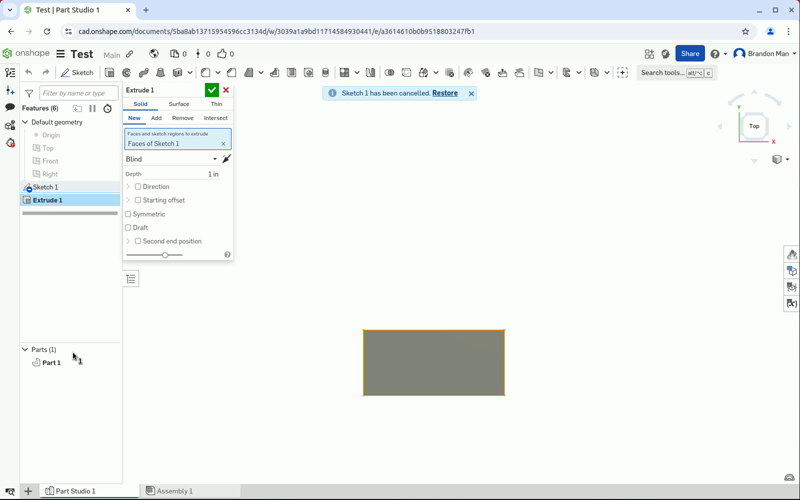
mouse_move(143, 106)
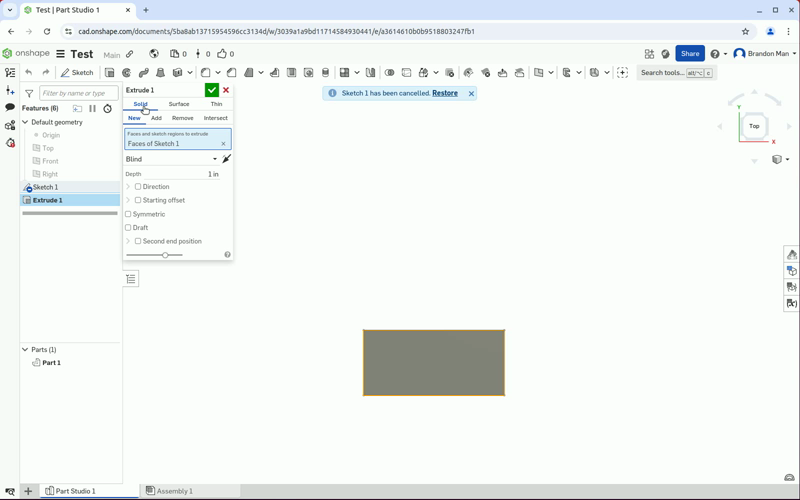
click(143, 106)
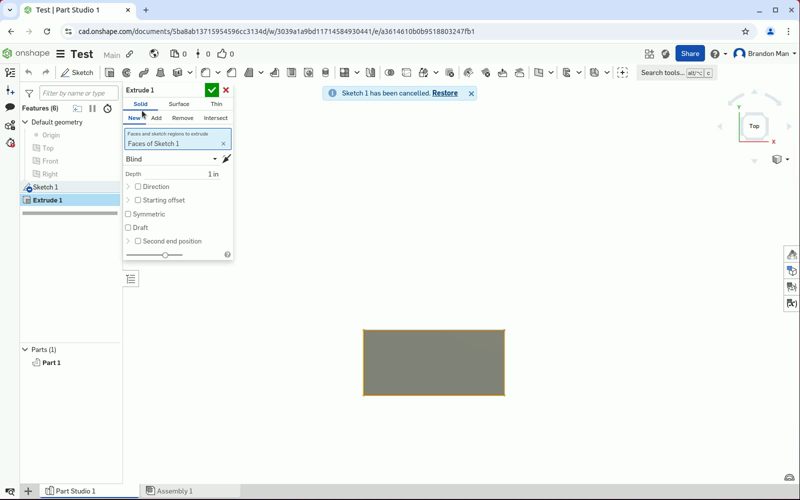
mouse_move(137, 120)
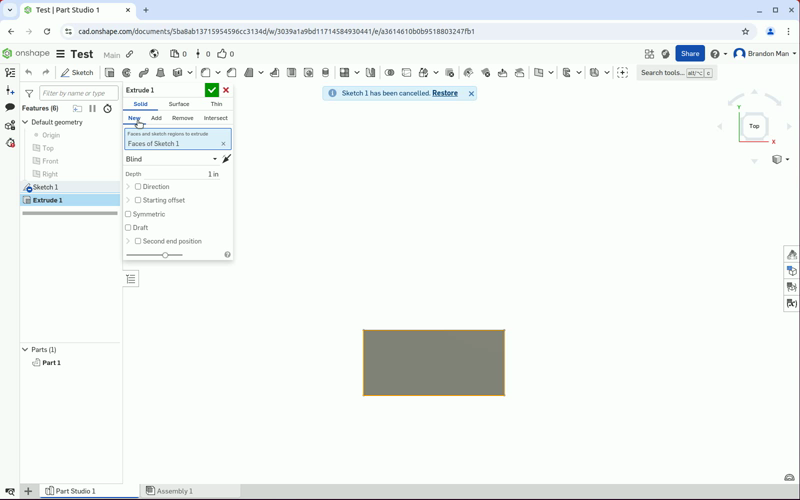
click(137, 120)
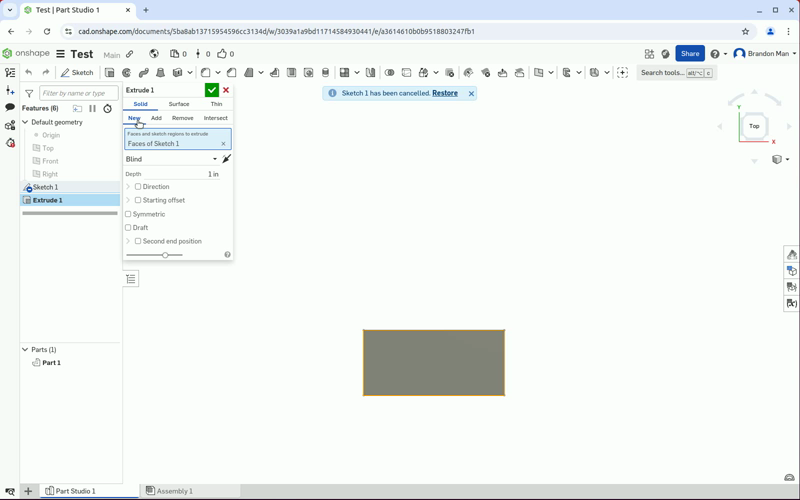
key(tab, 4)
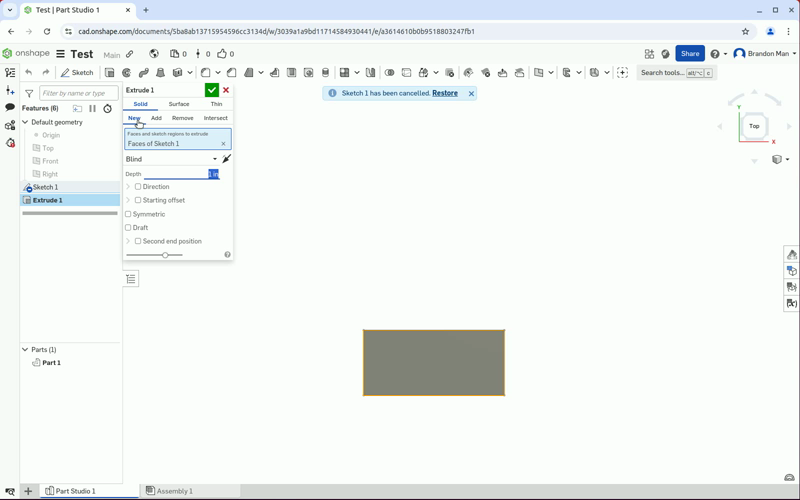
text(3.851)
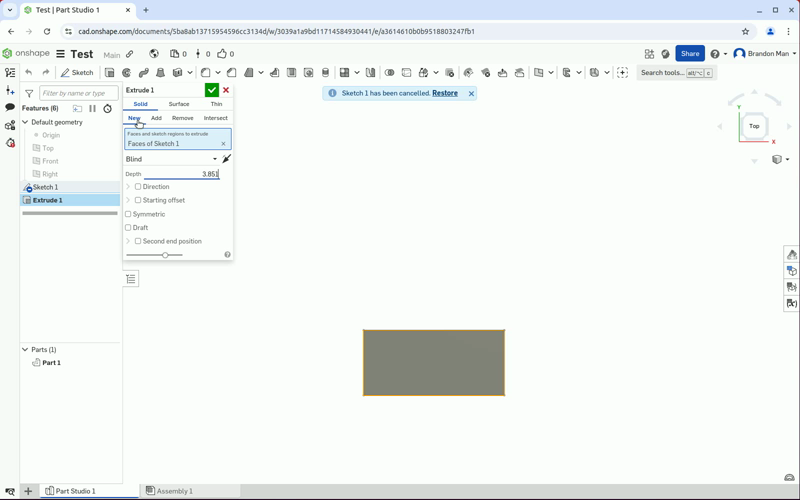
key(enter)
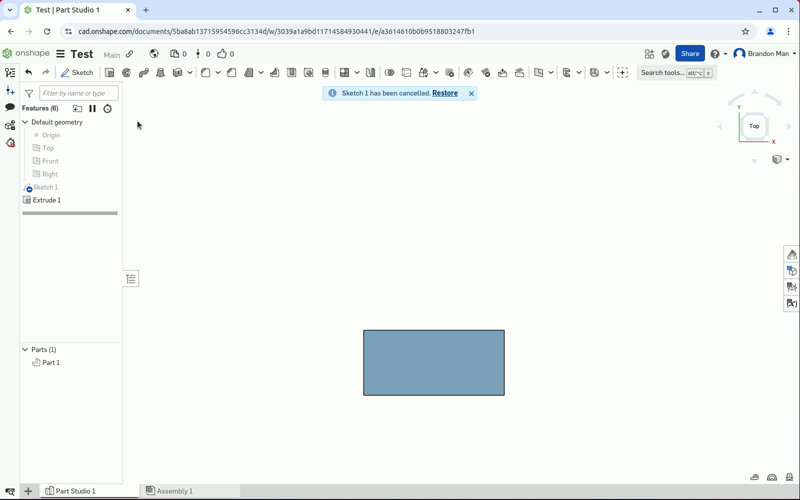
key(shift+h)
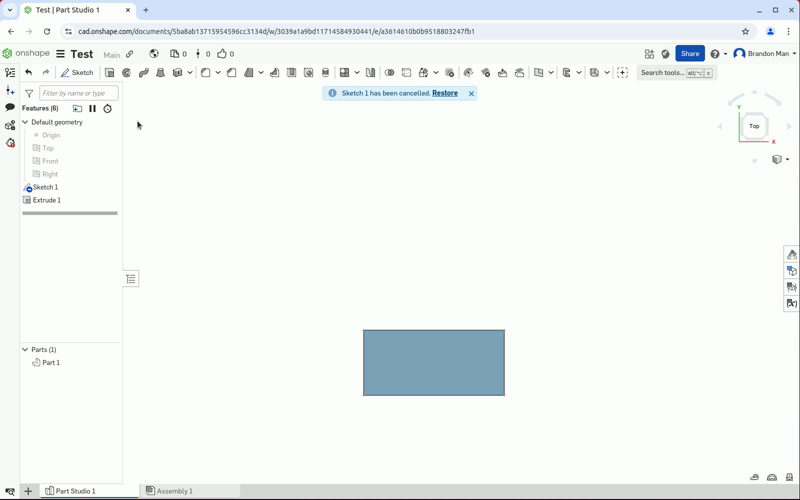
key(shift+h)
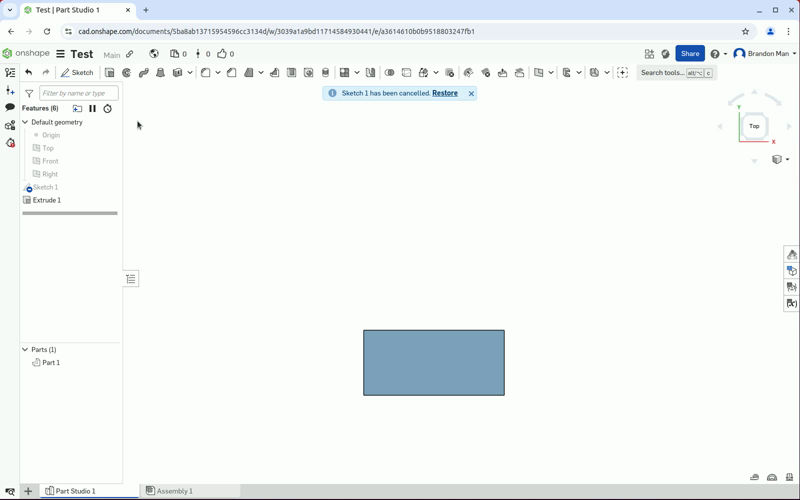
mouse_move(73, 189)
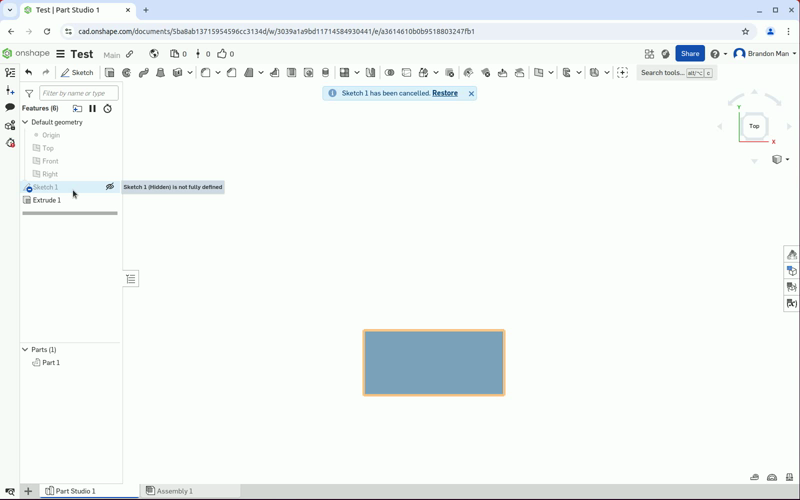
click(73, 189)
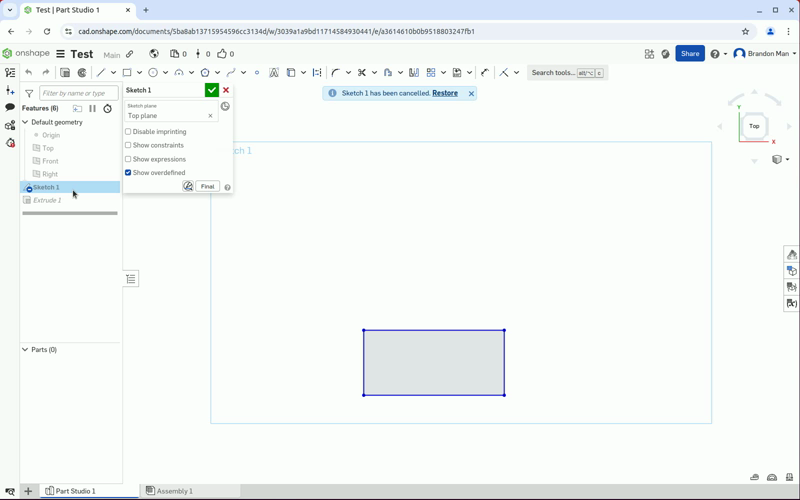
mouse_move(229, 92)
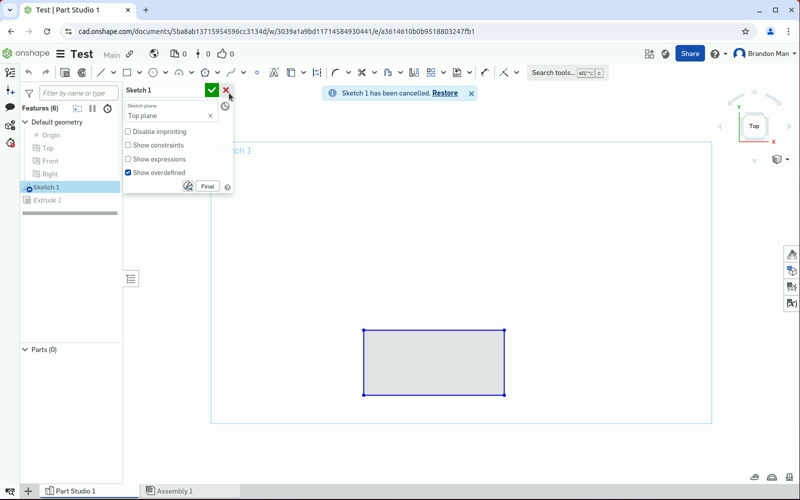
click(229, 92)
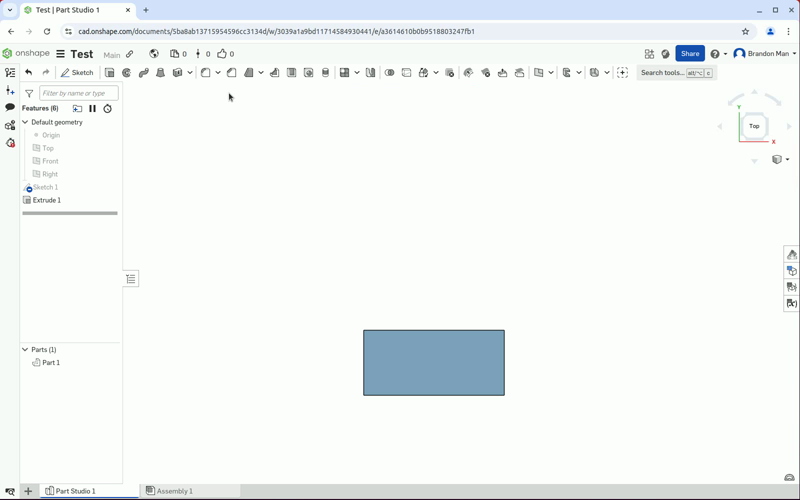
mouse_move(541, 75)
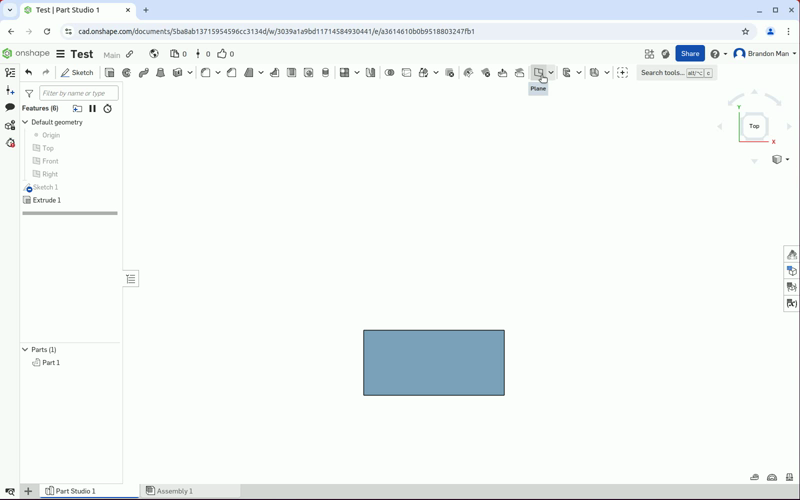
click(541, 75)
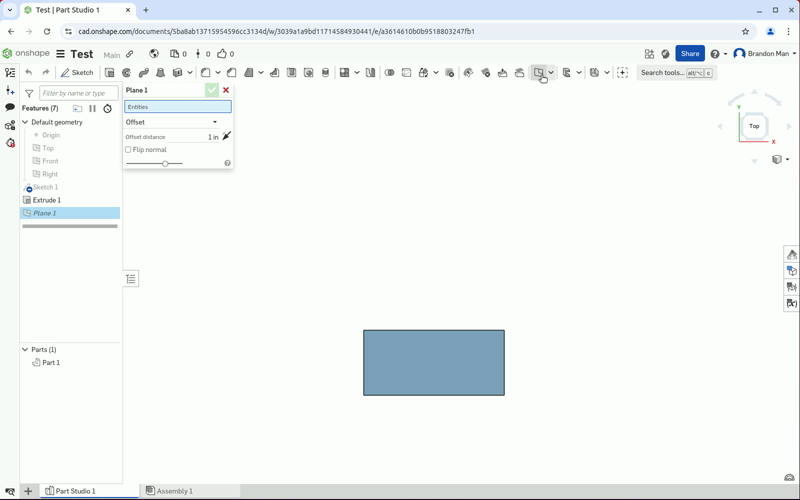
mouse_move(73, 150)
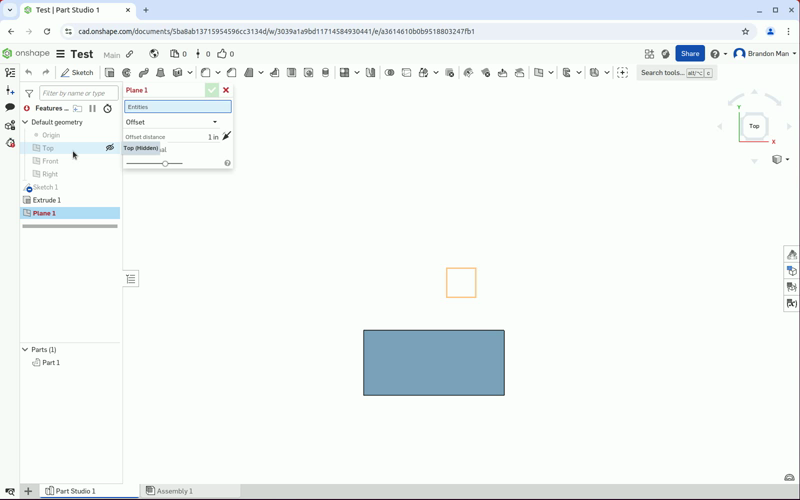
click(73, 150)
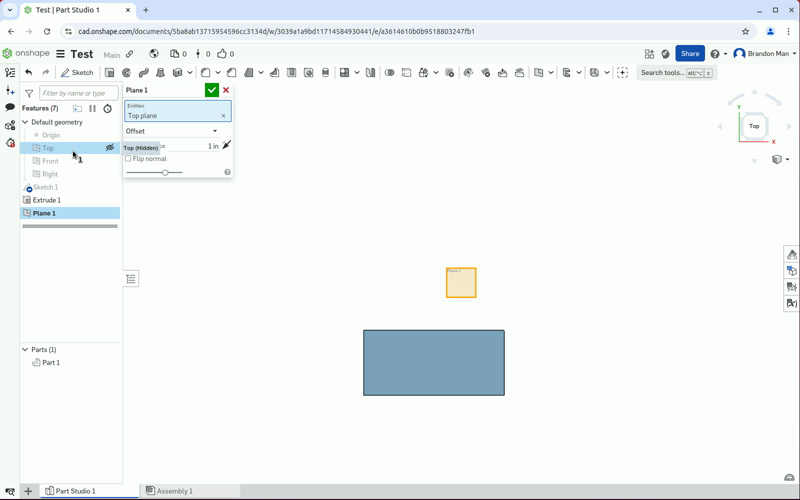
key(tab, 2)
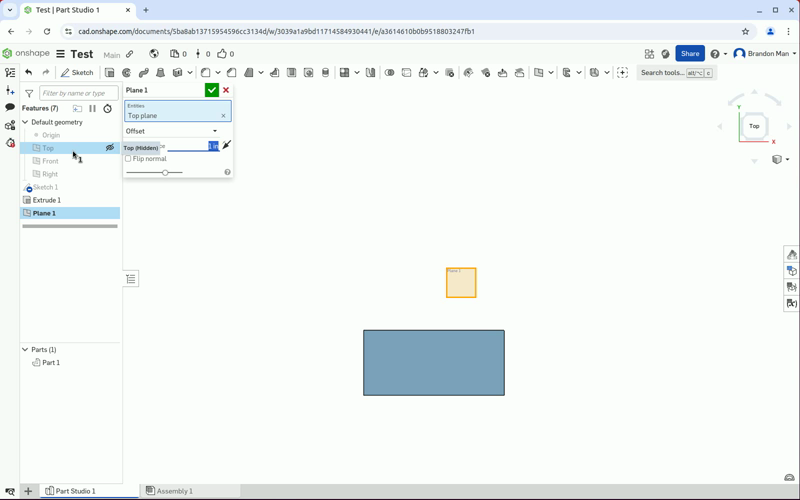
text(3.851)
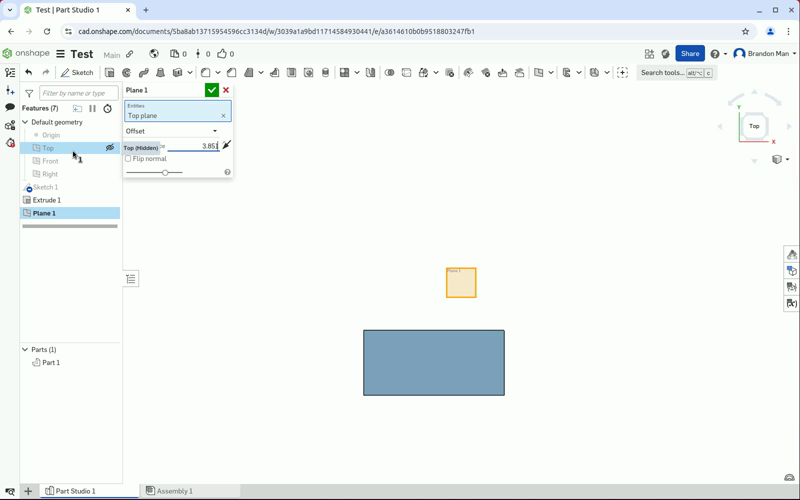
key(enter, 2)
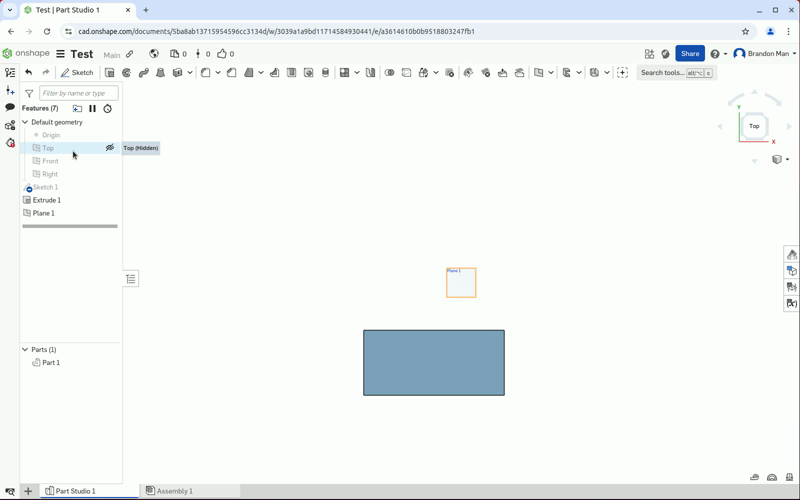
key(shift+s)
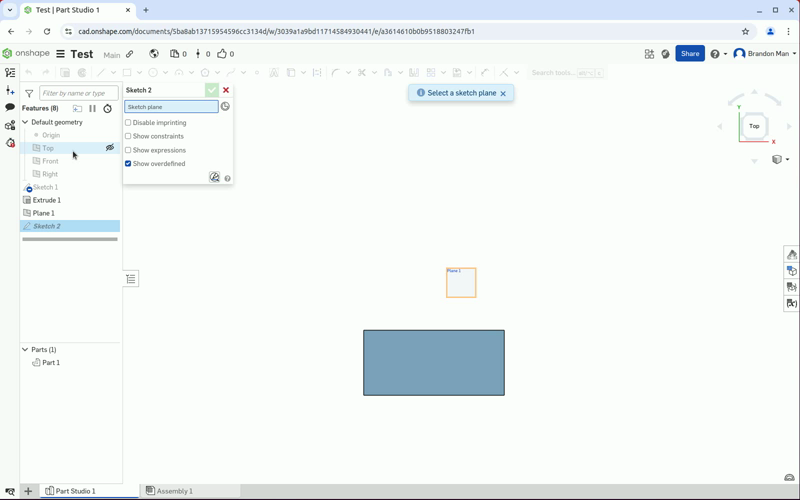
mouse_move(73, 215)
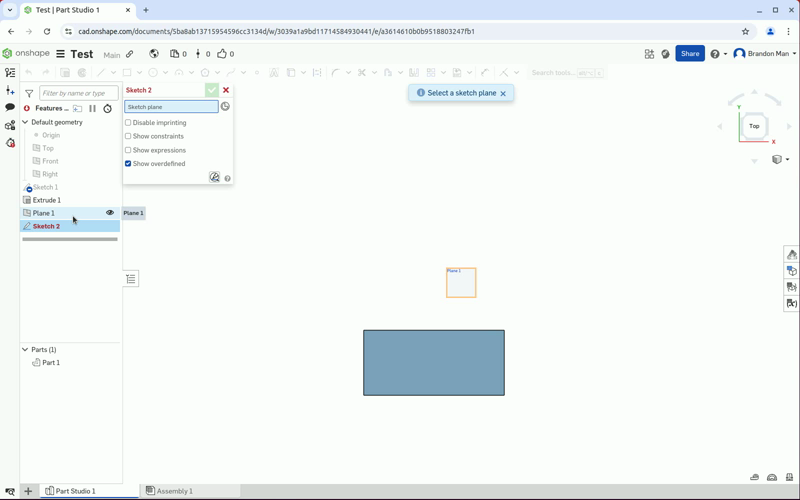
click(73, 215)
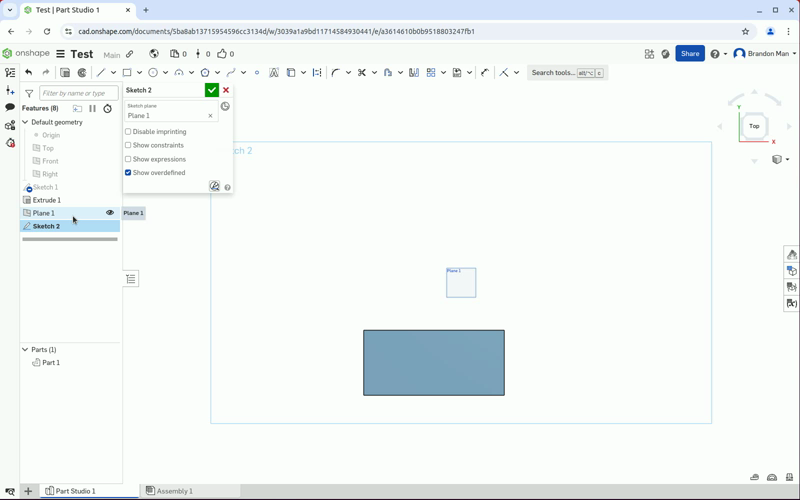
mouse_move(73, 352)
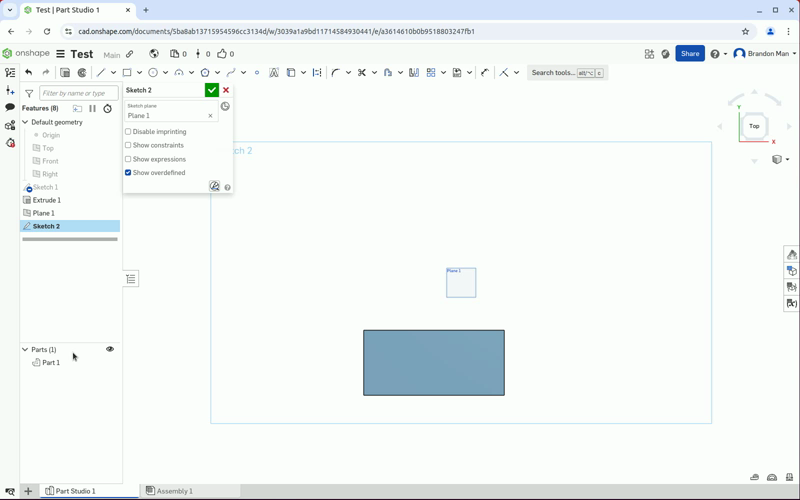
key(y)
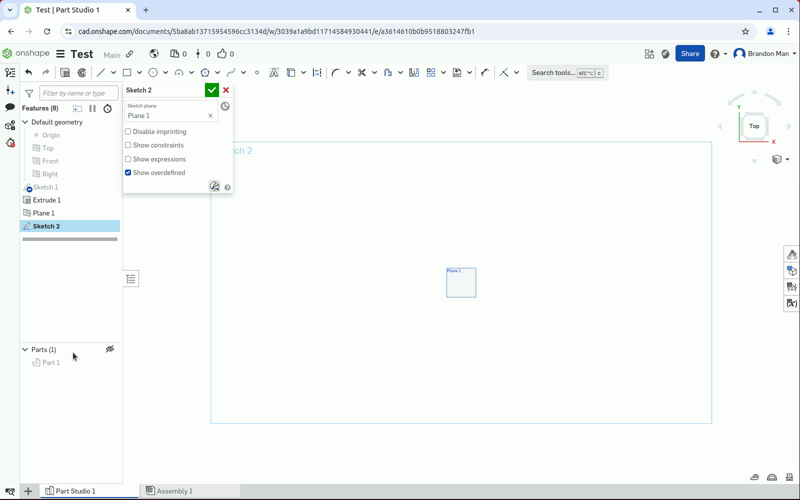
key(l)
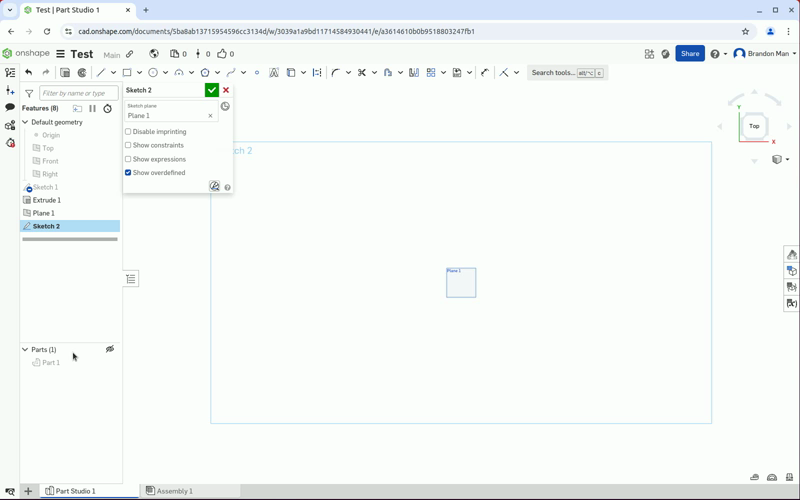
key_down(shift)
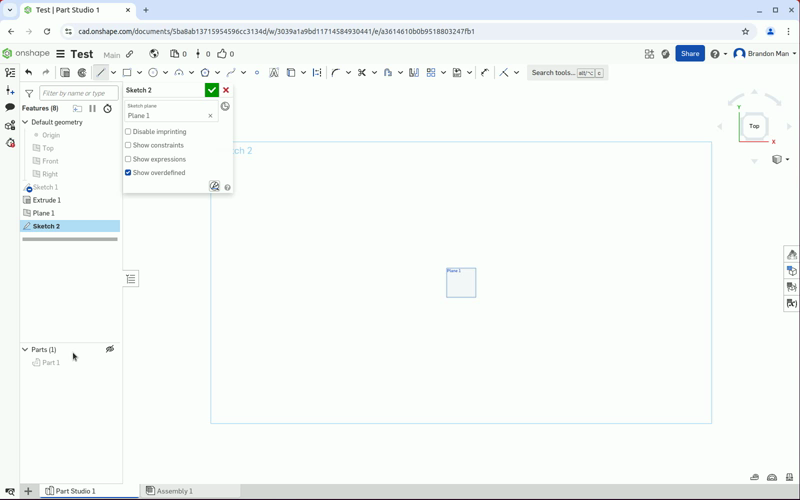
mouse_move(365, 393)
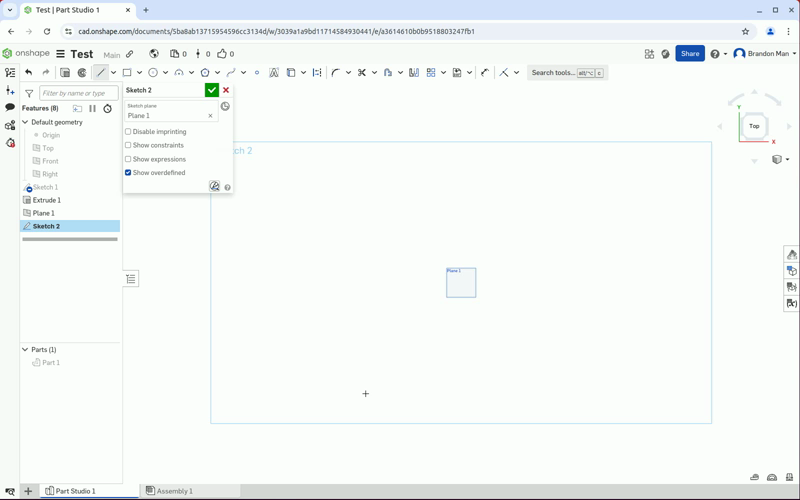
click(365, 393)
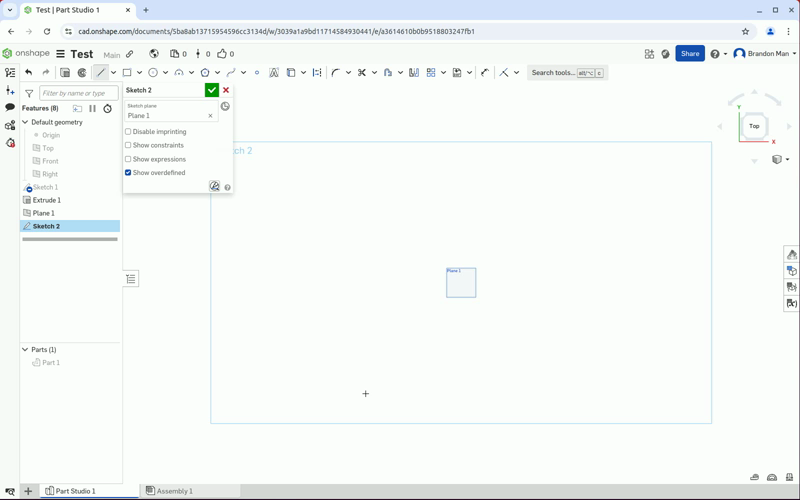
key_up(shift)
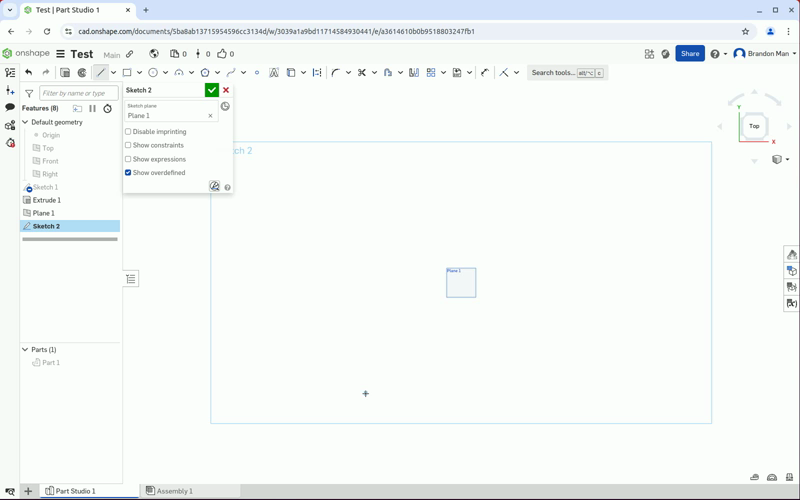
key_down(shift)
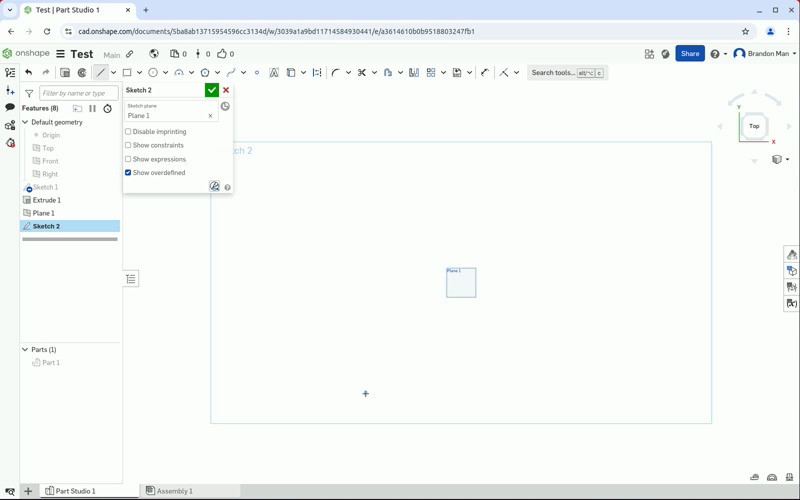
mouse_move(501, 393)
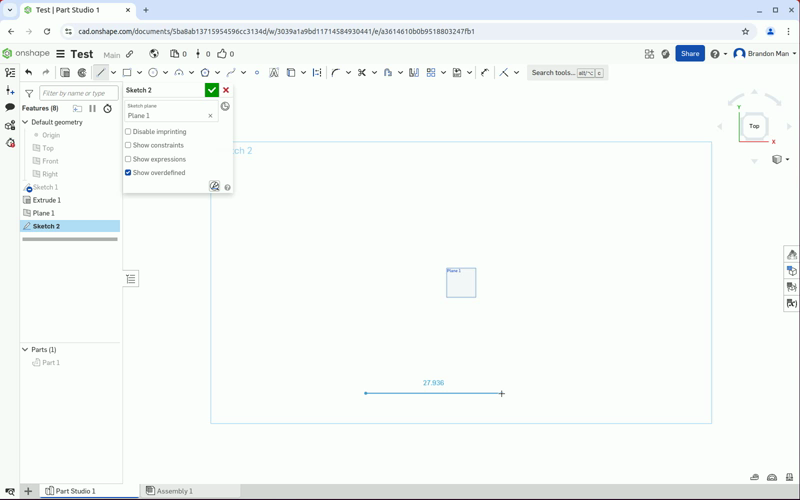
click(501, 393)
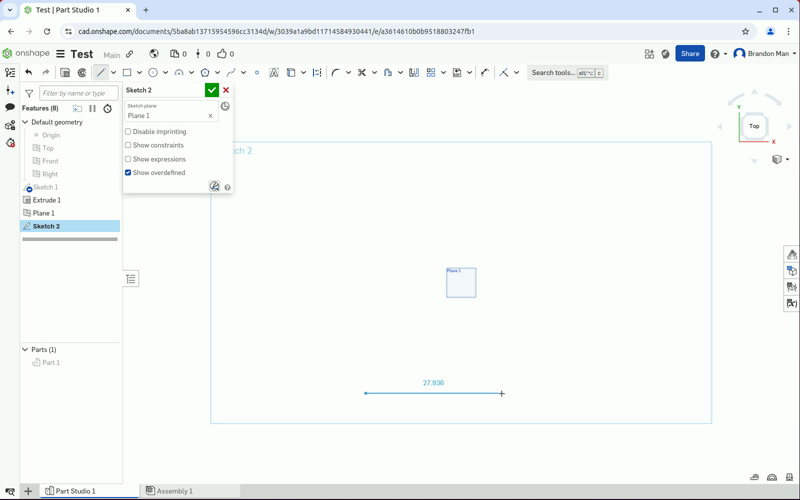
key_up(shift)
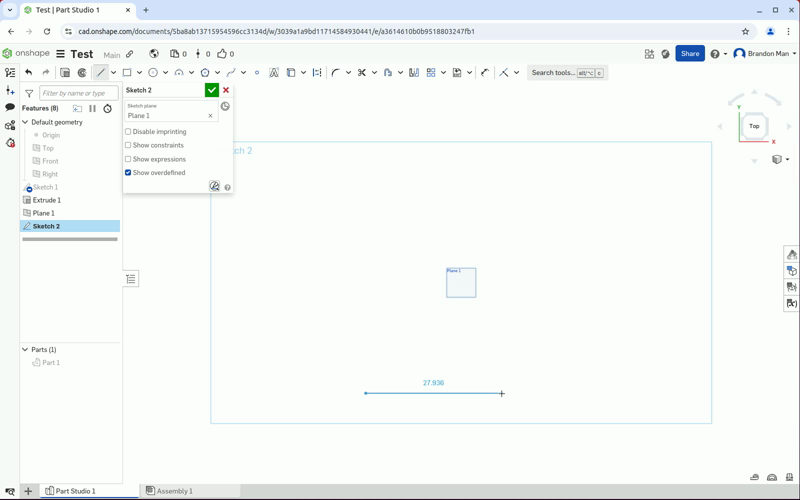
key_down(shift)
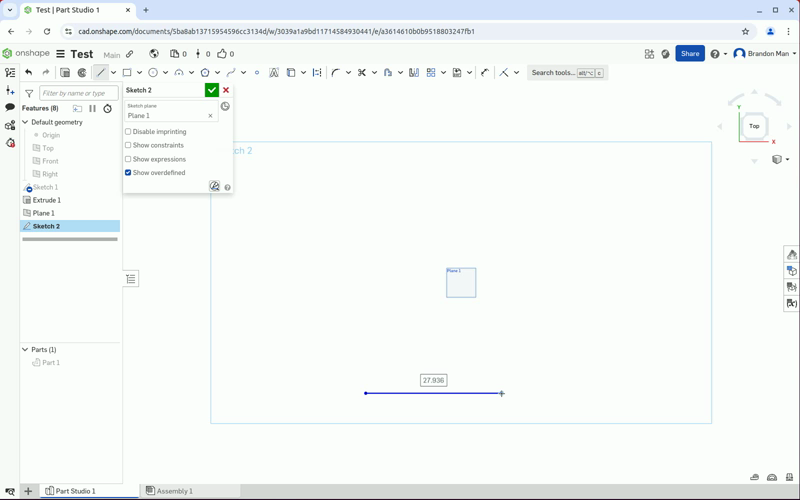
mouse_move(501, 331)
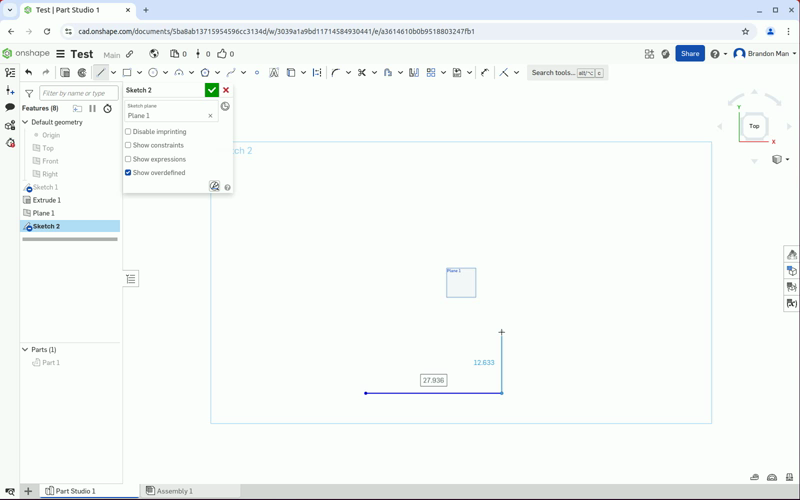
click(501, 331)
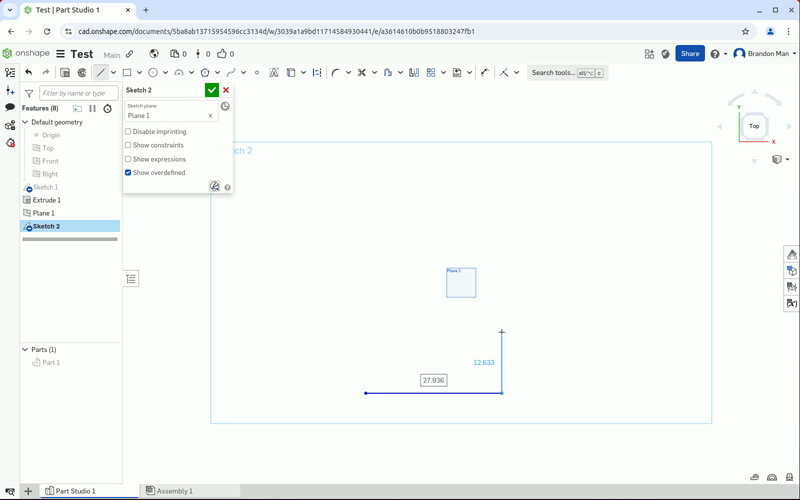
key_up(shift)
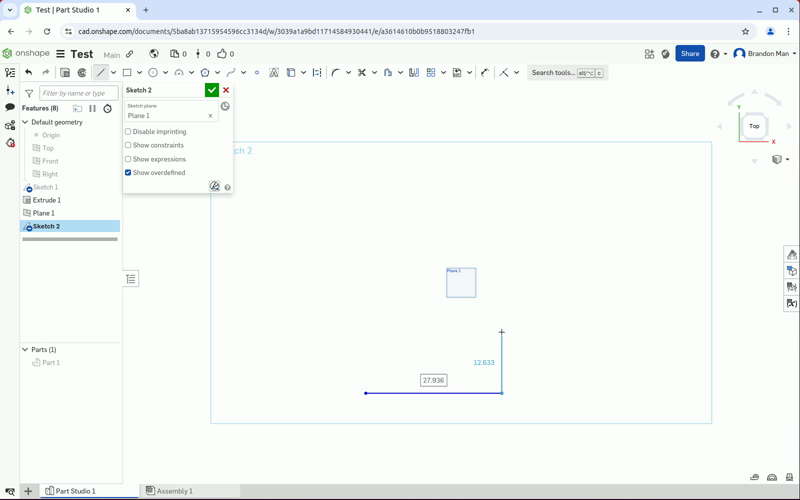
key_down(shift)
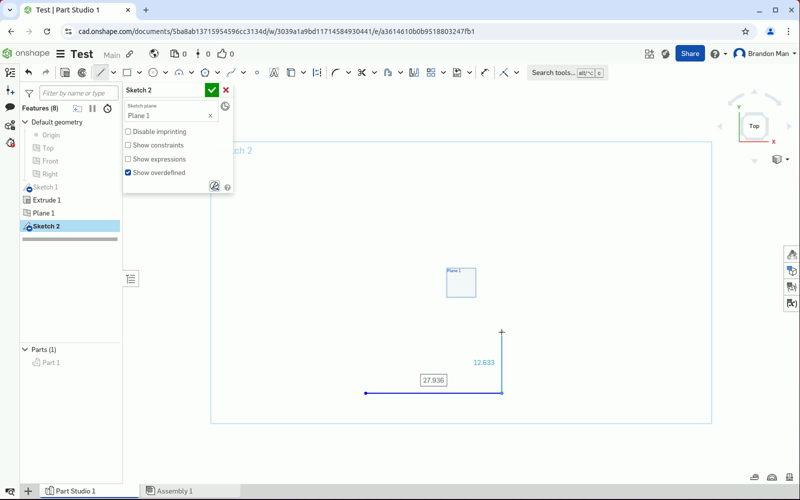
mouse_move(365, 331)
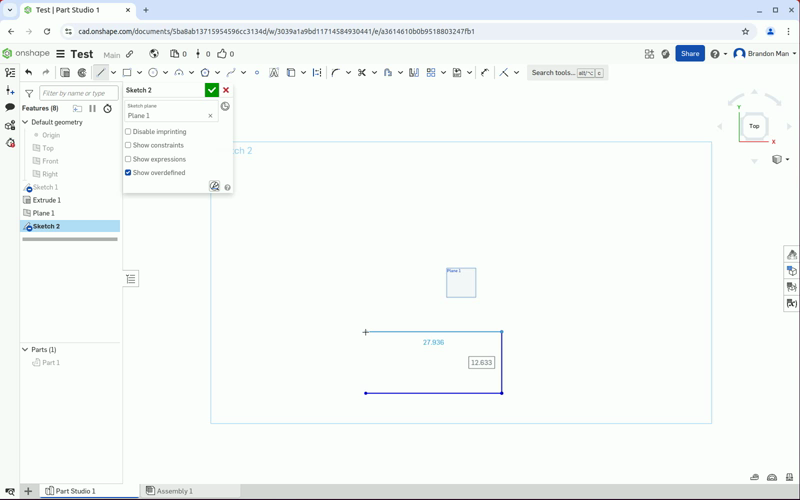
click(365, 331)
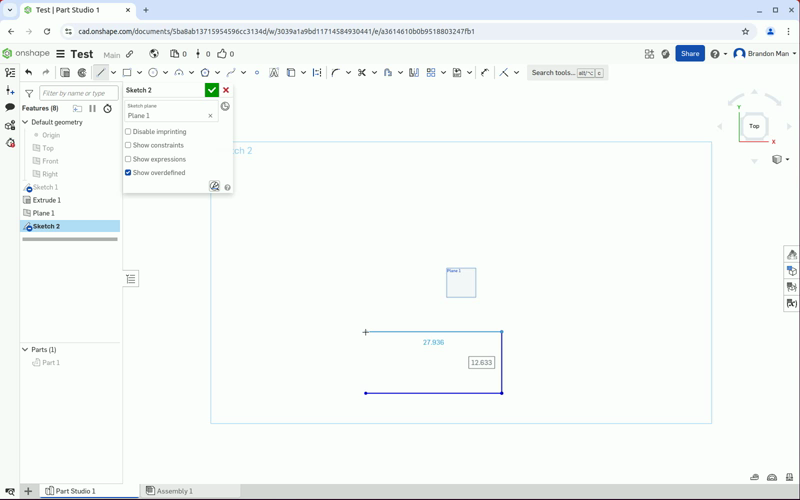
key_up(shift)
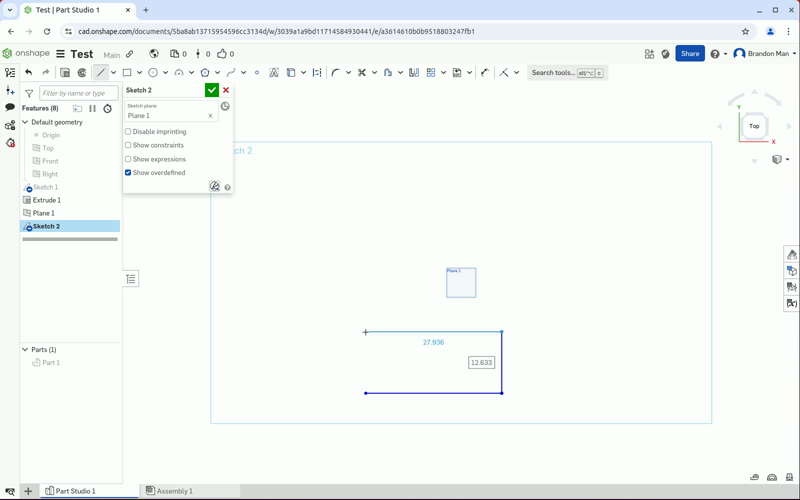
key_down(shift)
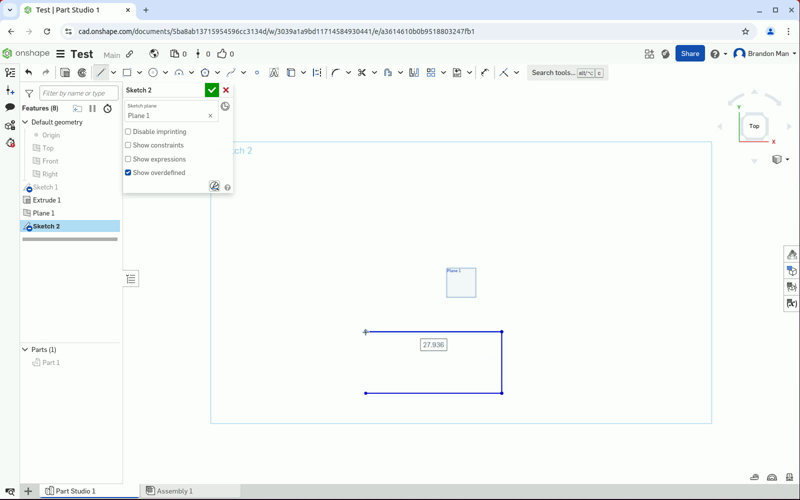
mouse_move(365, 393)
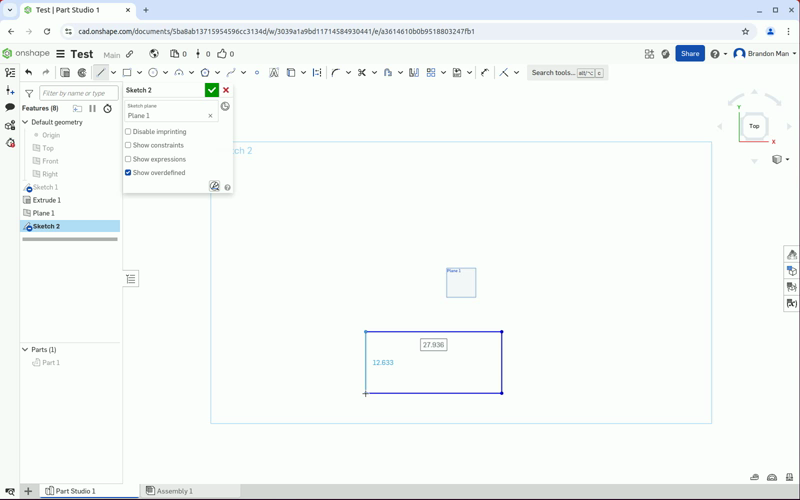
key_up(shift)
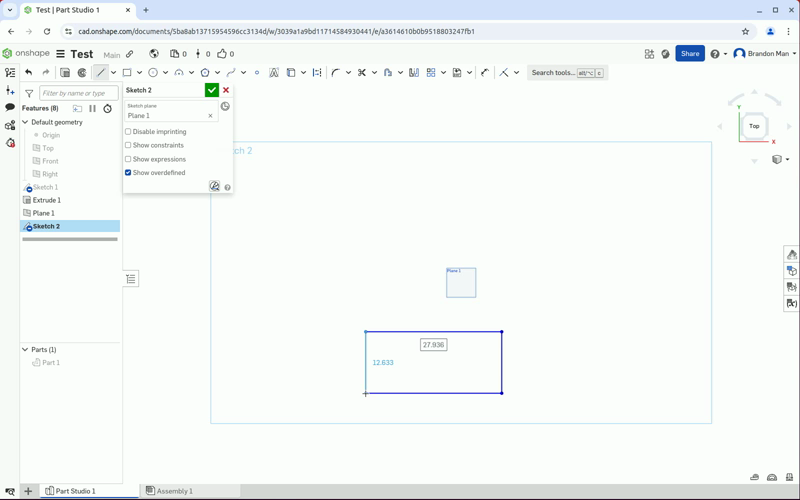
click(365, 393)
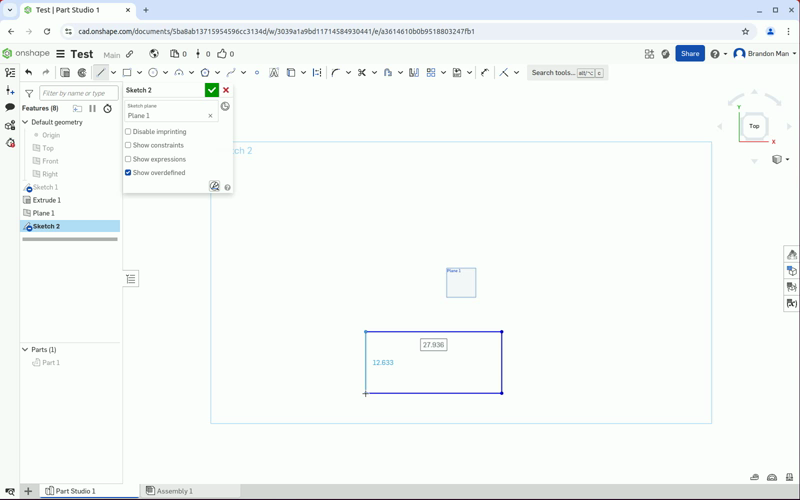
key(esc)
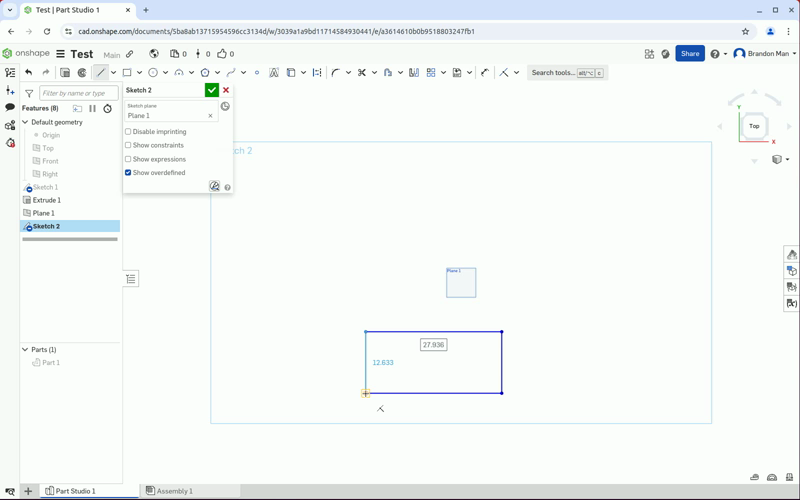
mouse_move(426, 352)
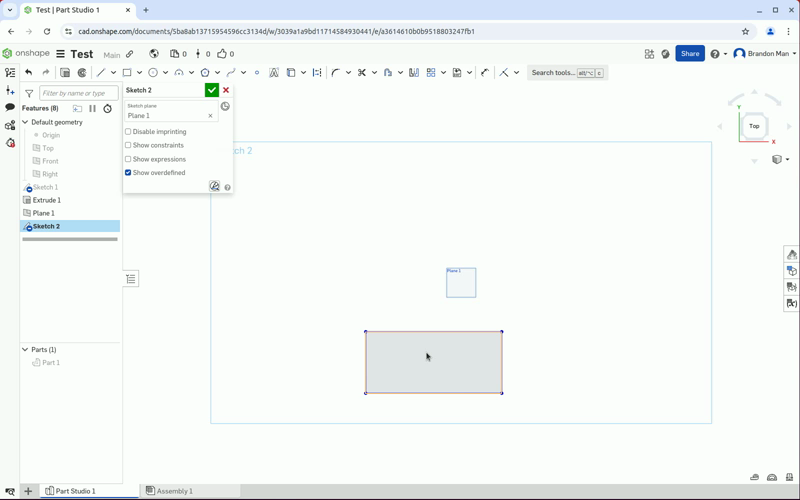
click(426, 352)
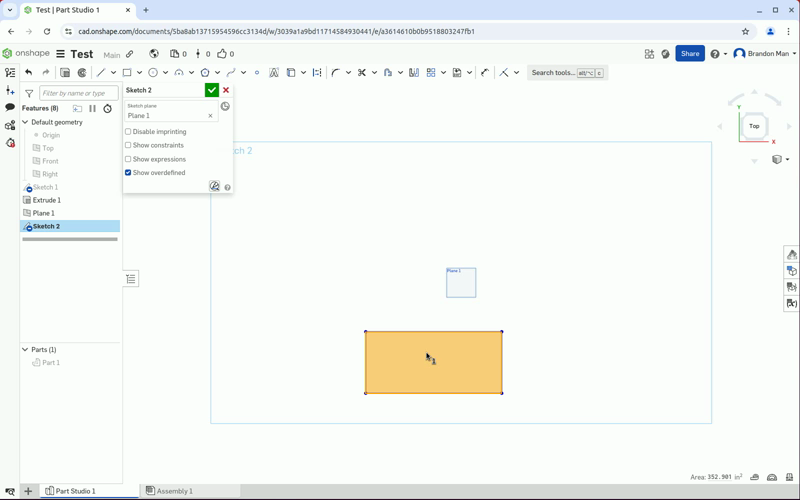
mouse_move(73, 352)
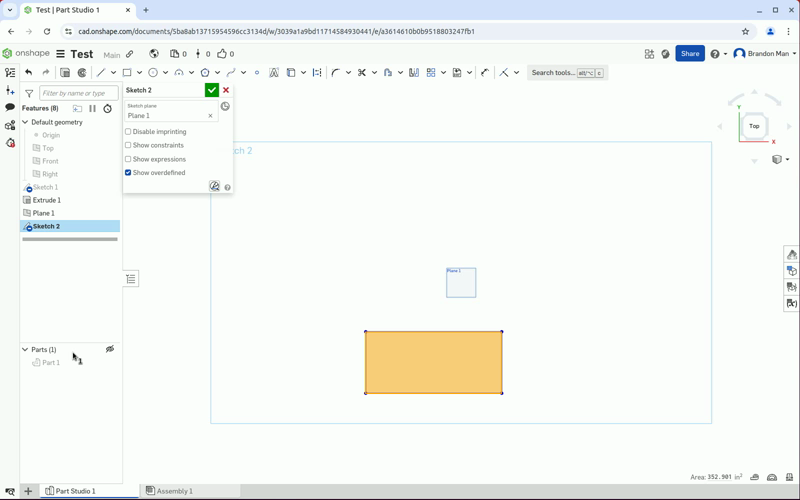
key(shift+y)
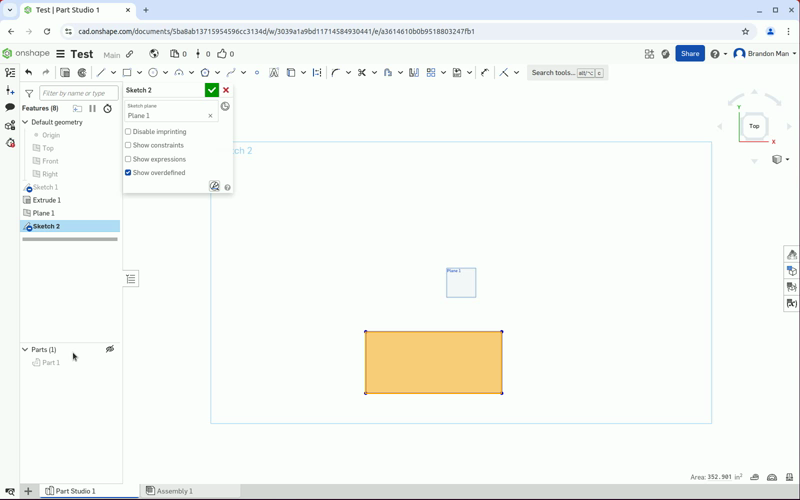
key(shift+e)
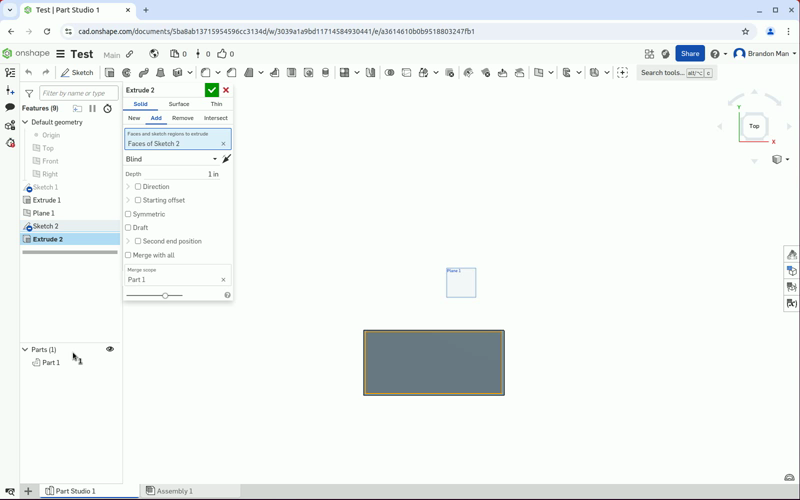
mouse_move(143, 106)
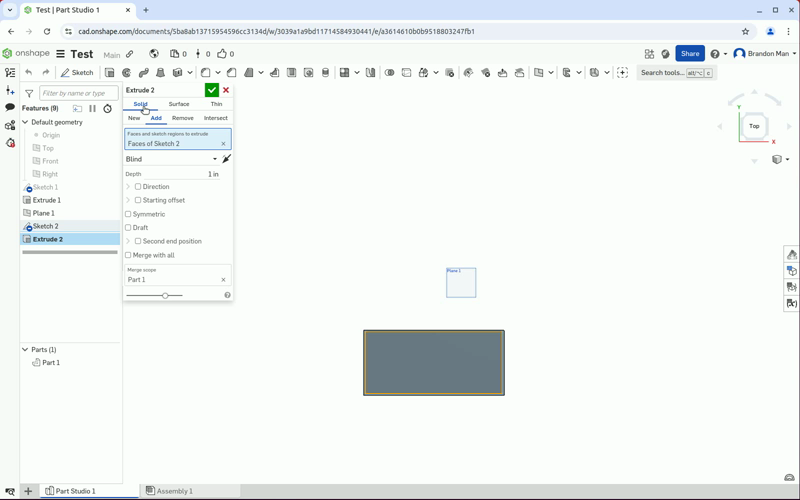
click(143, 106)
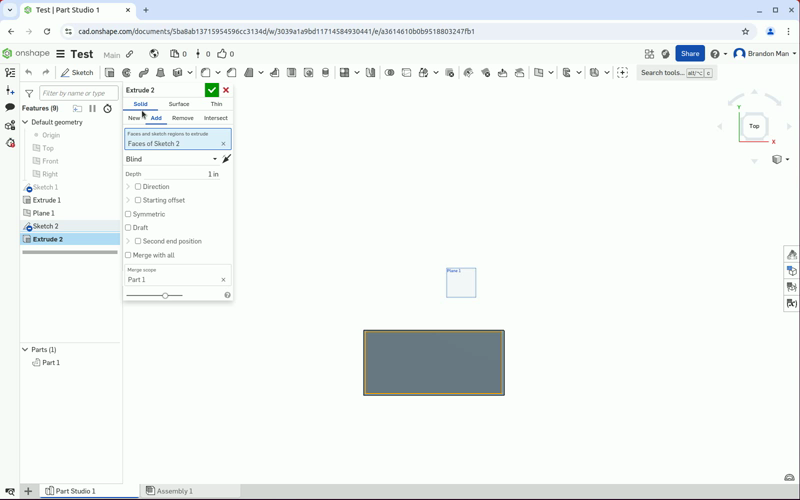
mouse_move(137, 120)
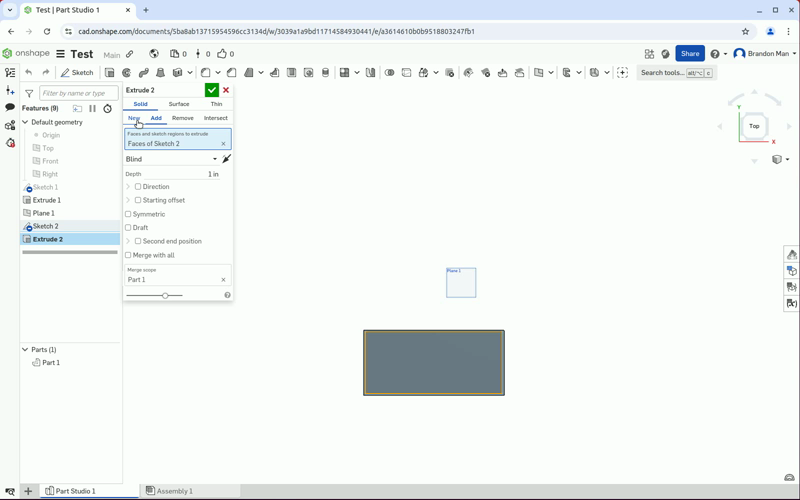
click(137, 120)
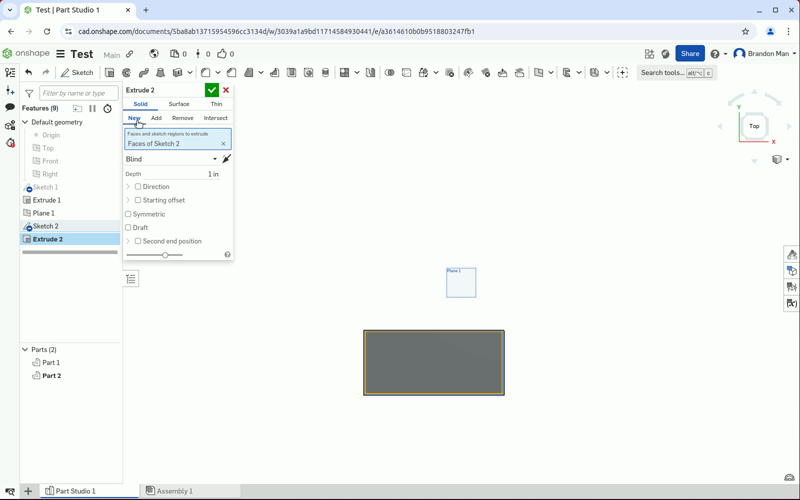
key(tab, 4)
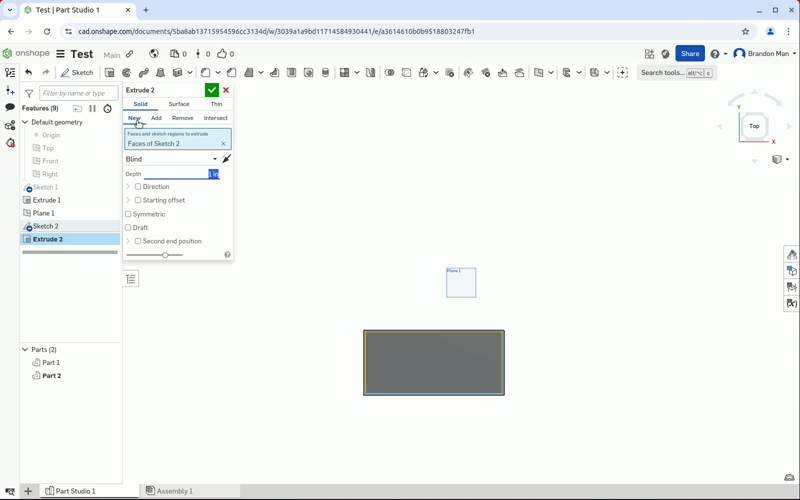
text(0.963)
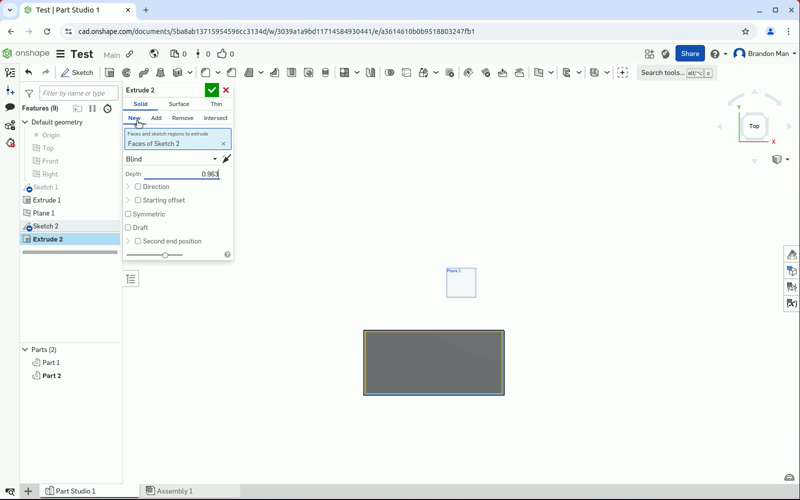
key(enter)
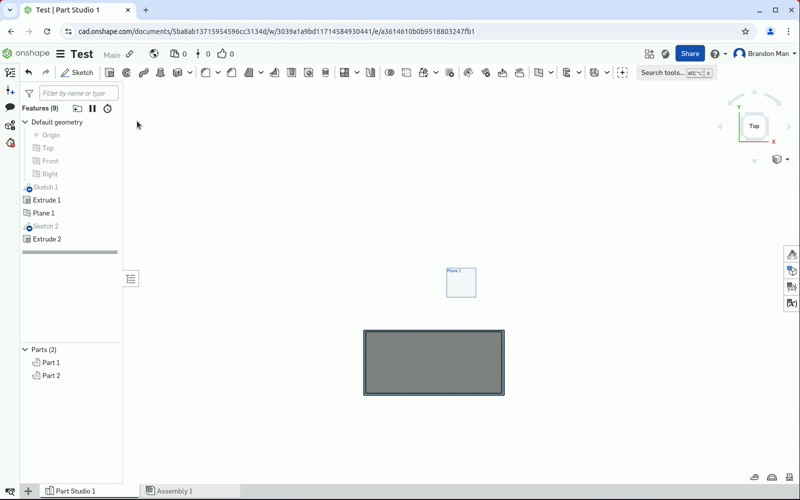
key(shift+h)
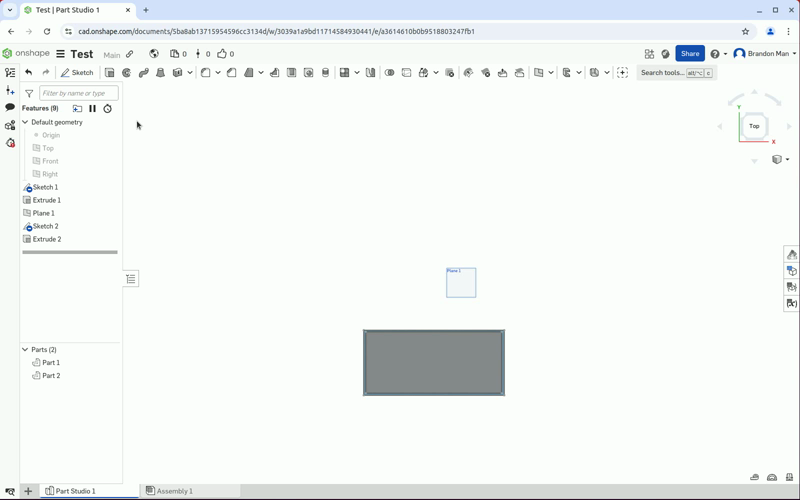
key(shift+h)
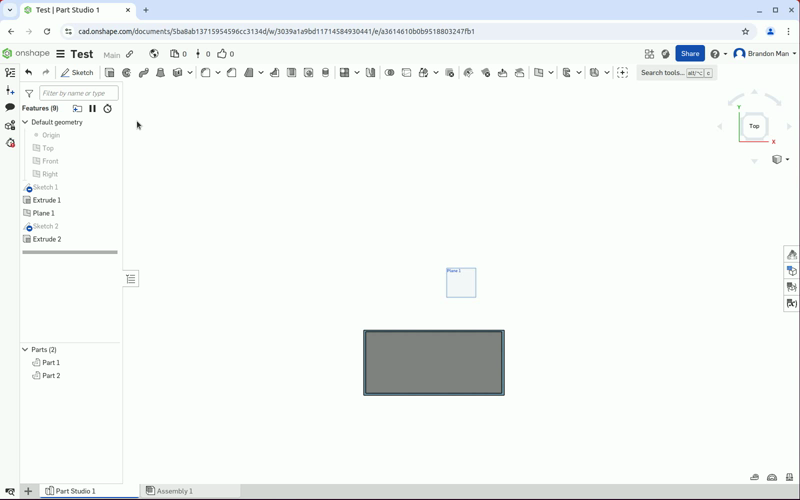
mouse_move(73, 189)
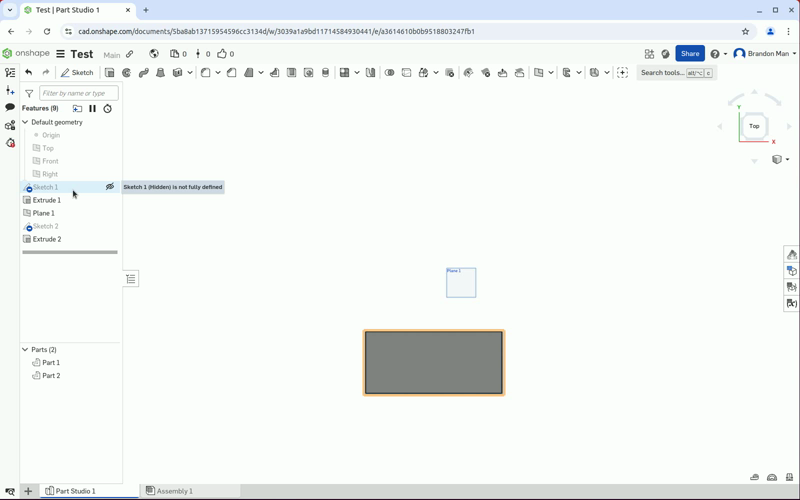
click(73, 189)
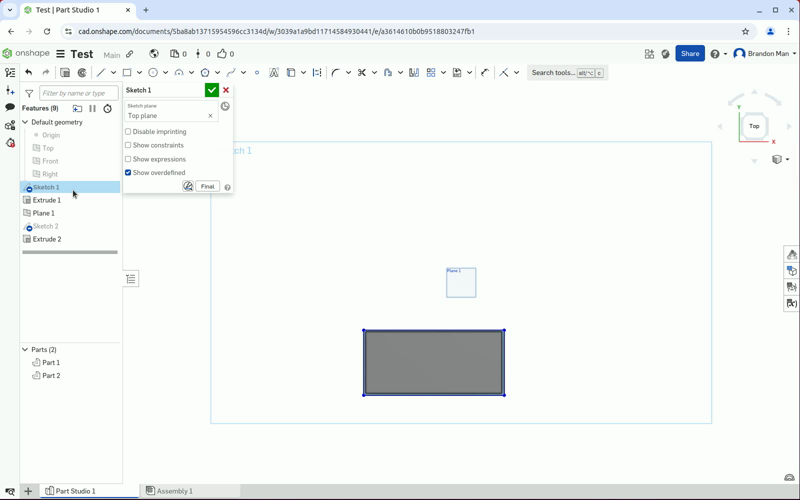
mouse_move(229, 92)
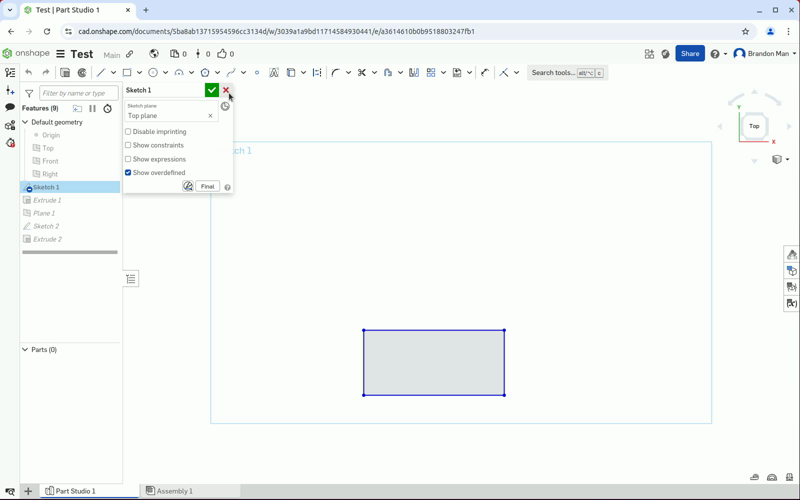
click(229, 92)
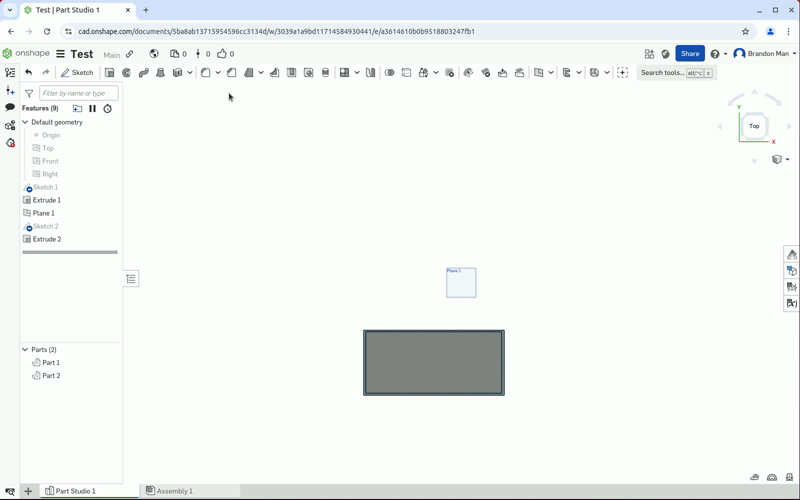
mouse_move(541, 75)
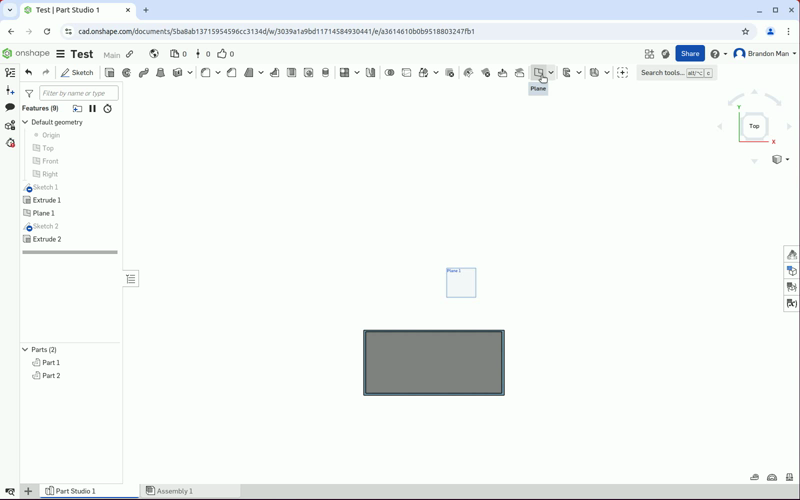
click(541, 75)
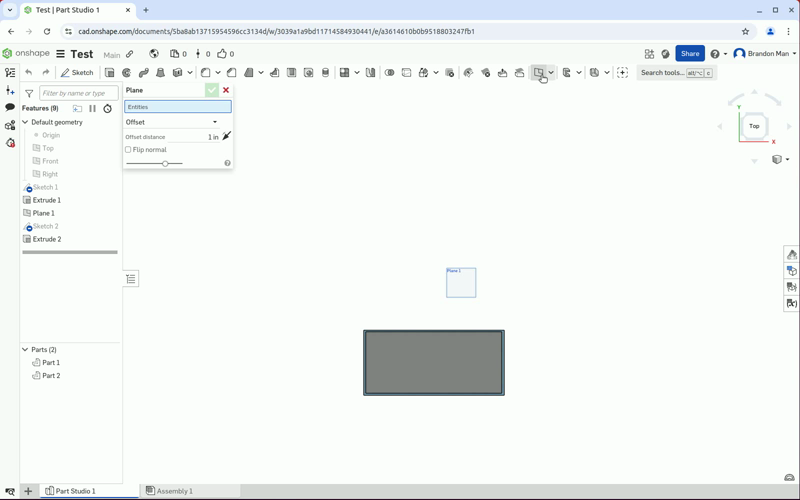
mouse_move(73, 150)
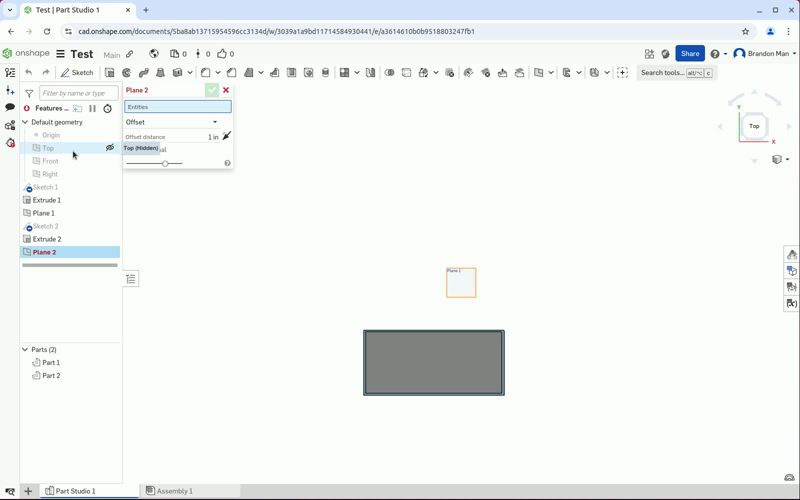
click(73, 150)
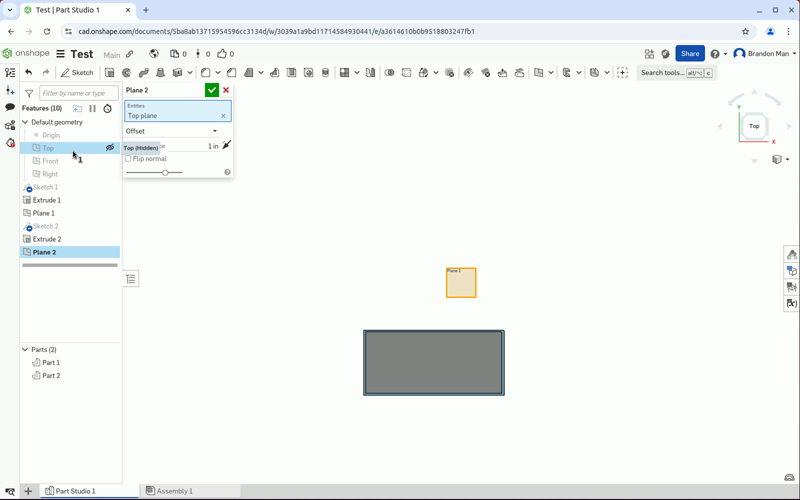
key(tab, 2)
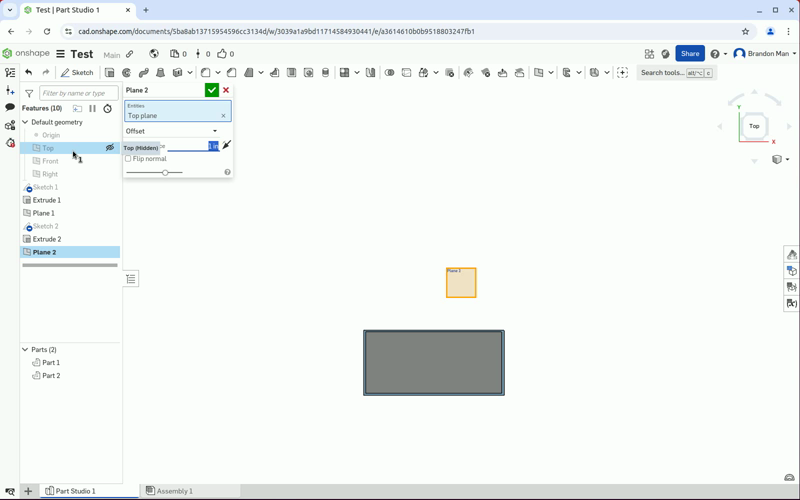
text(4.807)
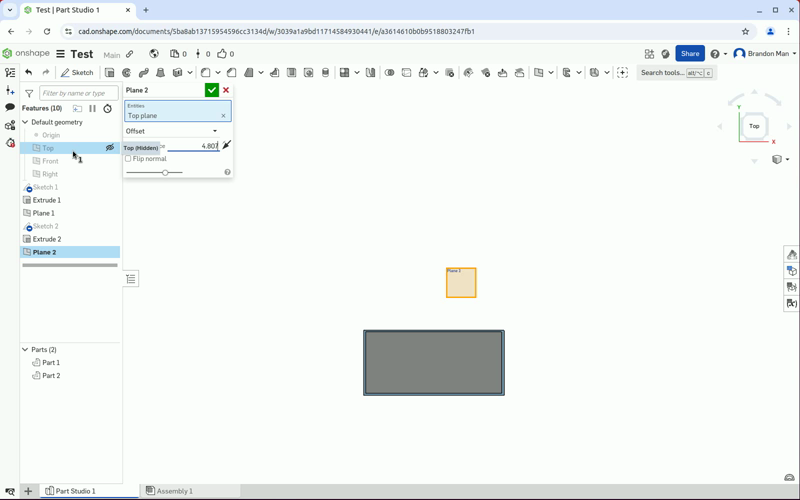
key(enter, 2)
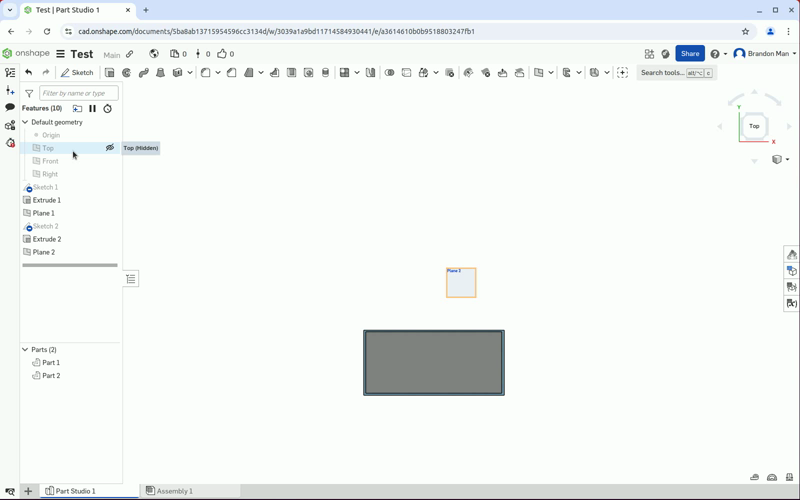
key(shift+s)
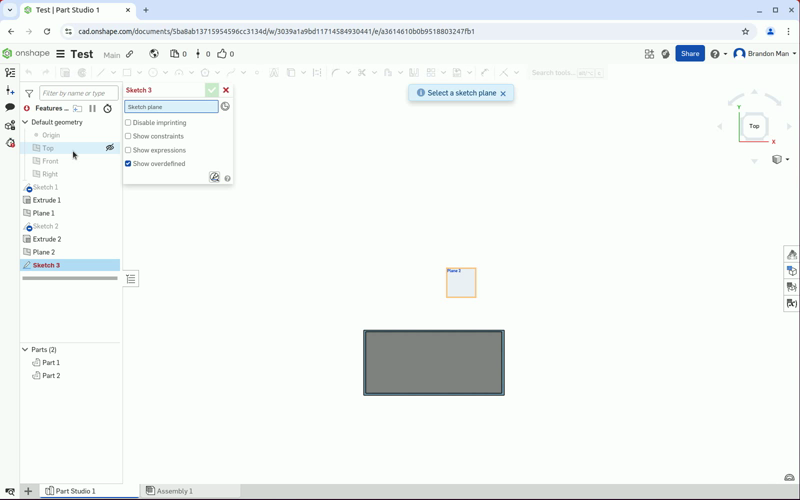
mouse_move(73, 254)
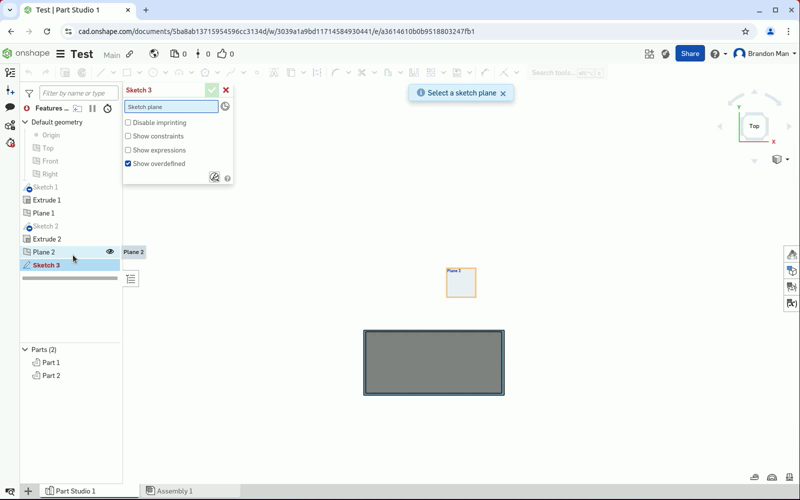
click(73, 254)
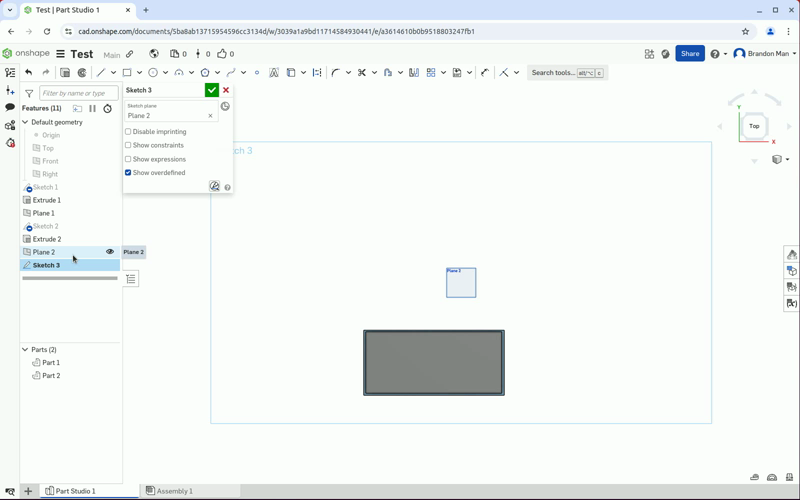
mouse_move(73, 352)
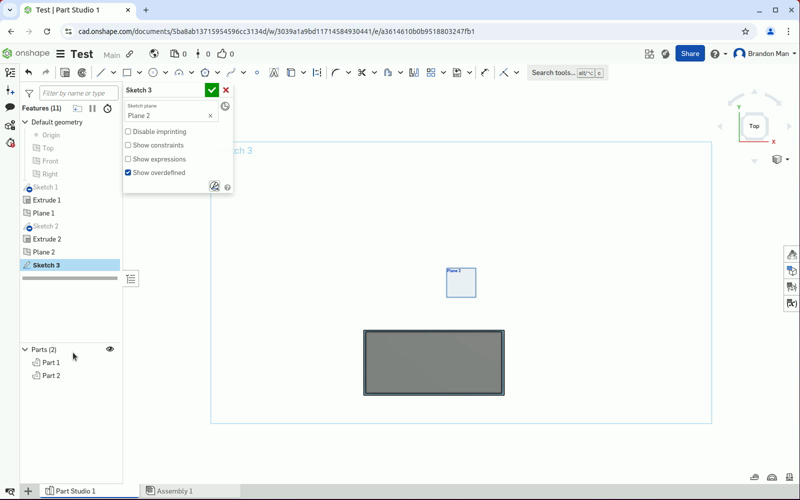
key(y)
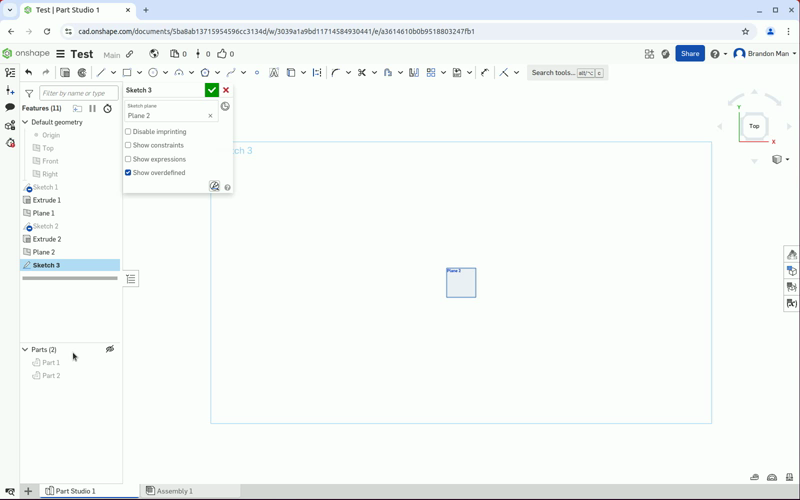
key(l)
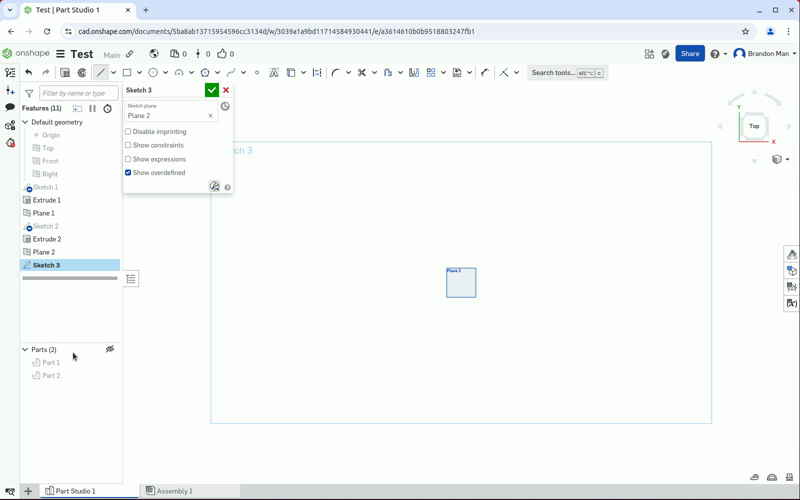
key_down(shift)
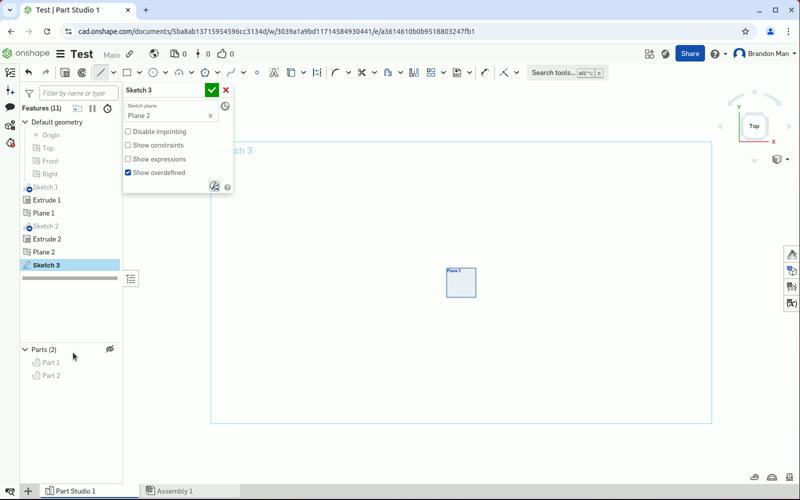
mouse_move(374, 386)
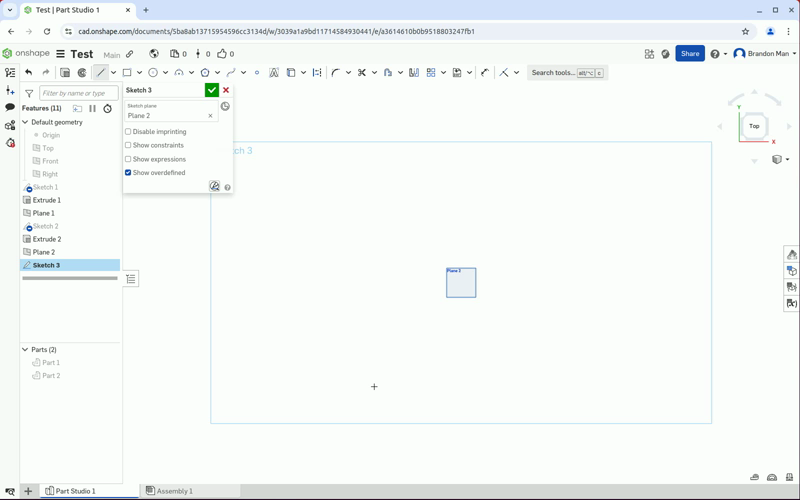
click(374, 386)
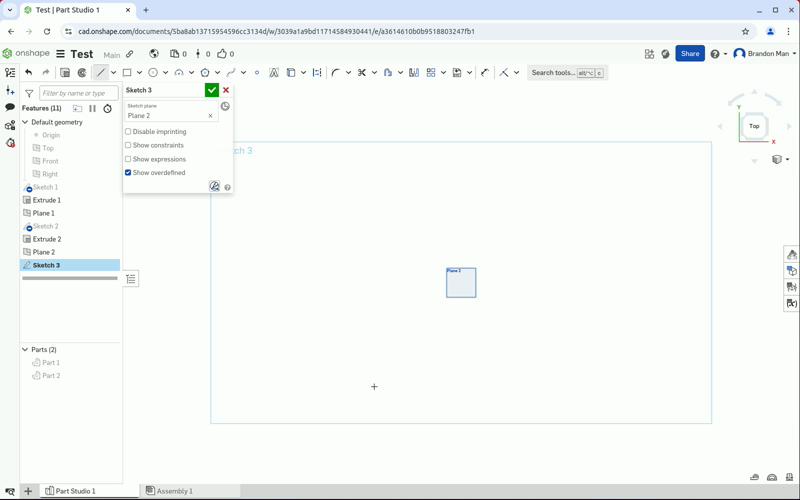
key_up(shift)
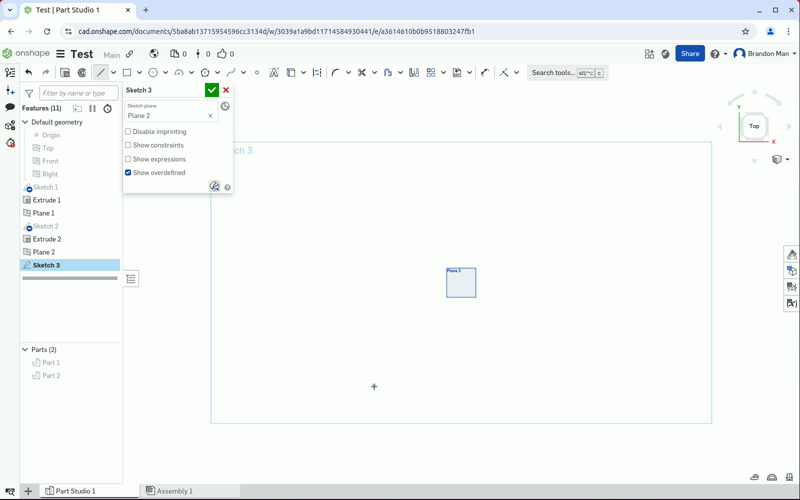
key_down(shift)
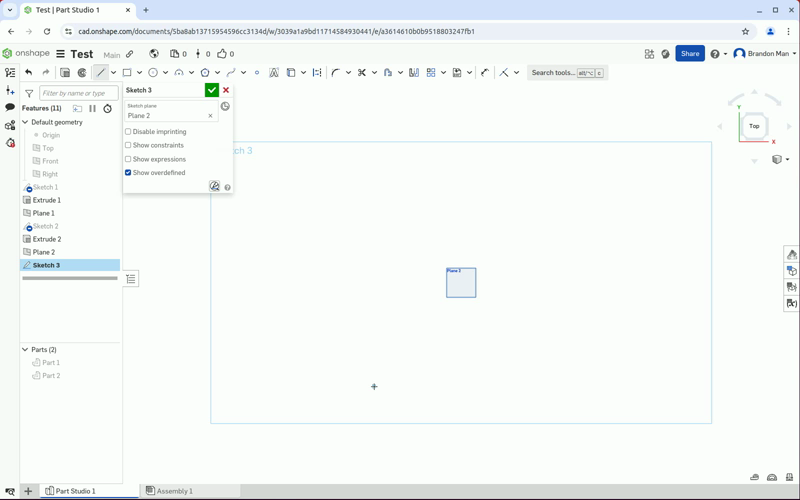
mouse_move(495, 386)
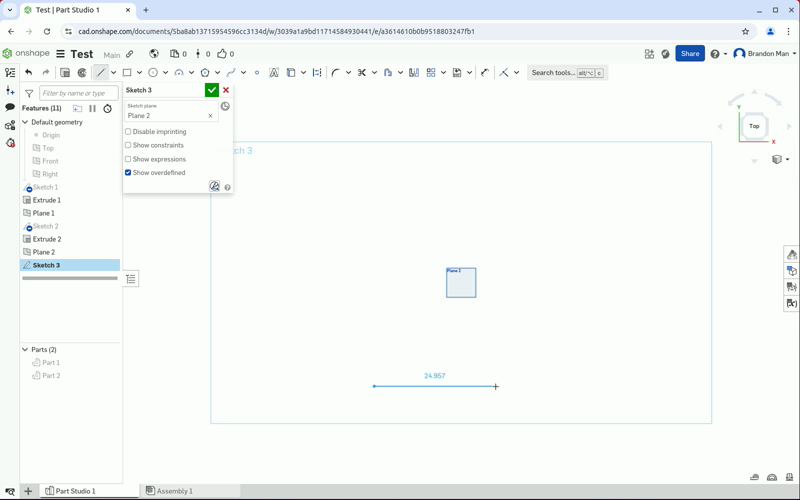
click(495, 386)
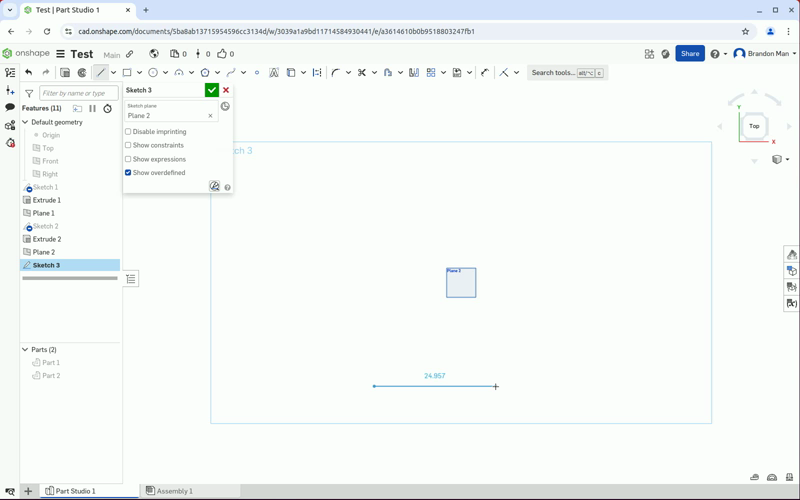
key_up(shift)
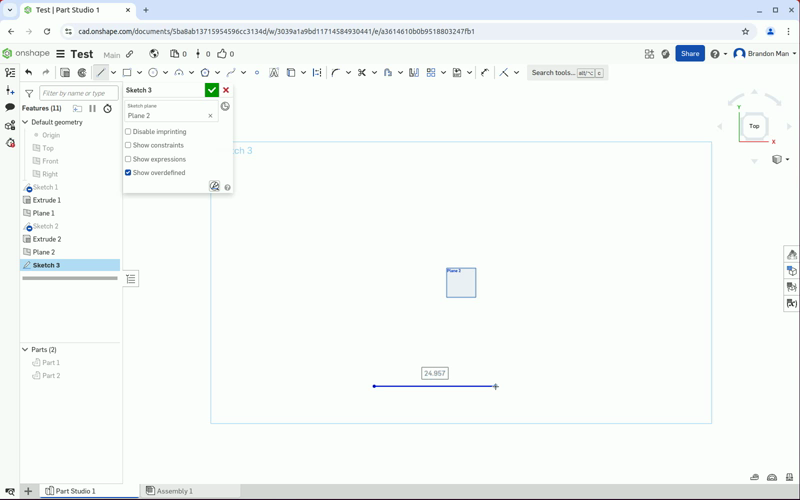
key_down(shift)
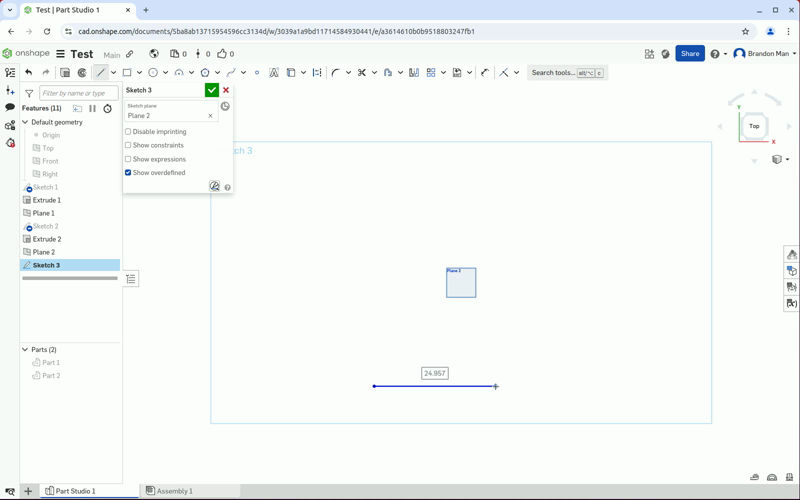
mouse_move(525, 386)
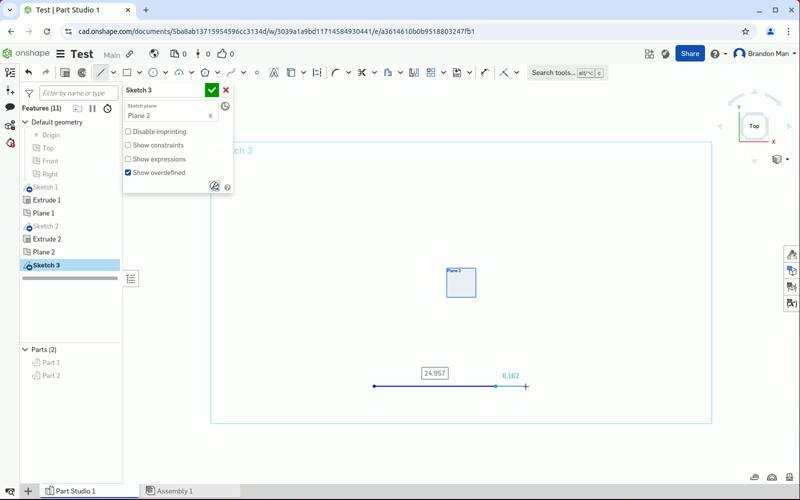
mouse_move(495, 338)
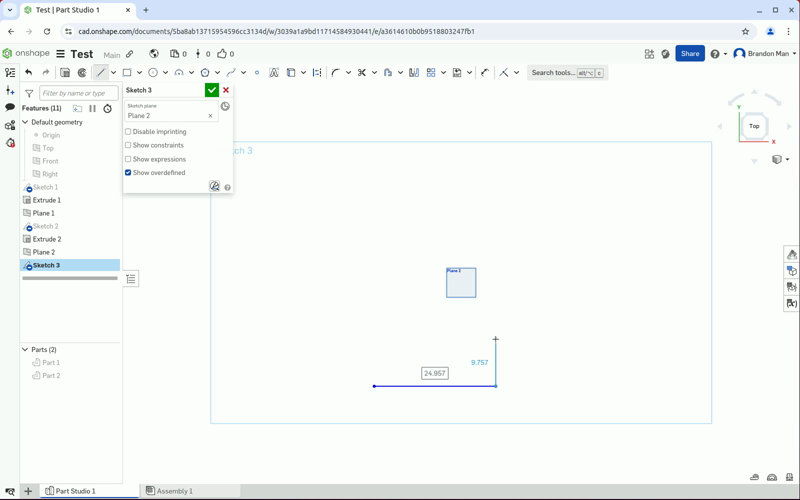
click(495, 338)
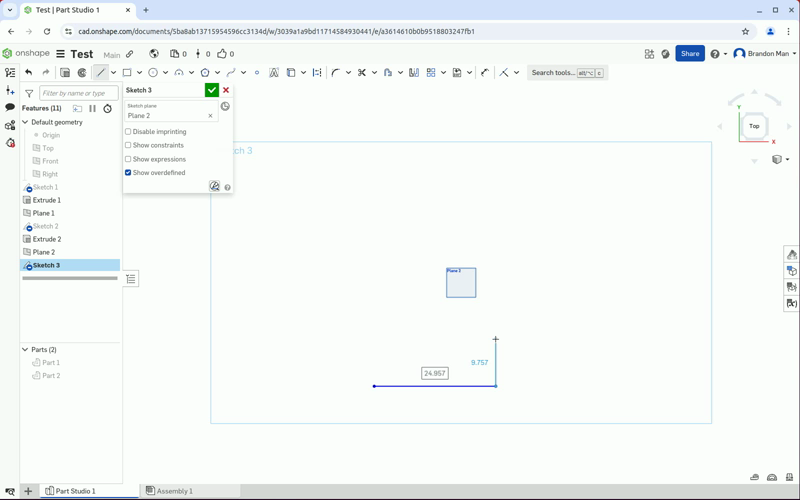
key_up(shift)
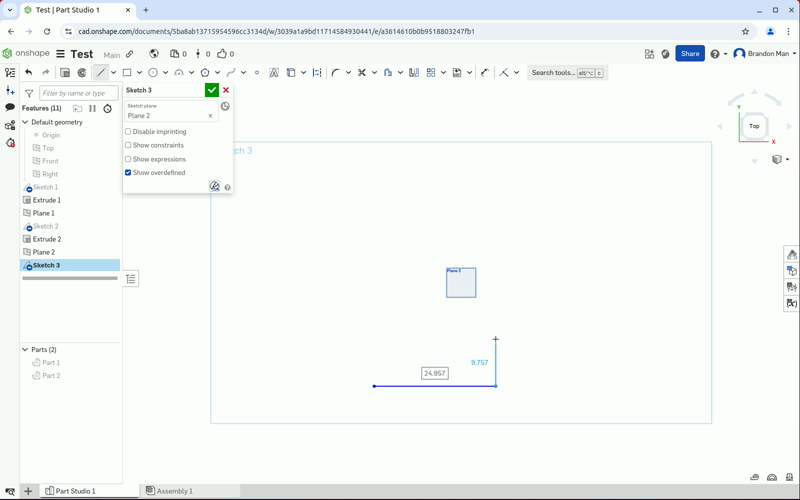
key_down(shift)
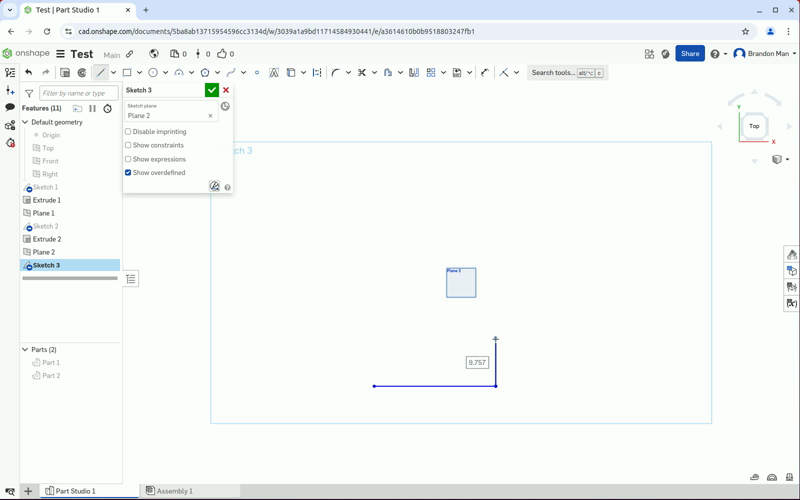
mouse_move(374, 338)
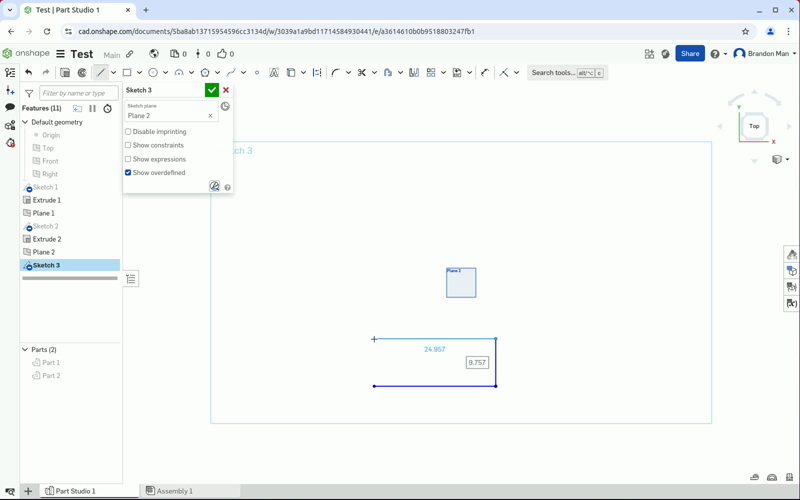
click(374, 338)
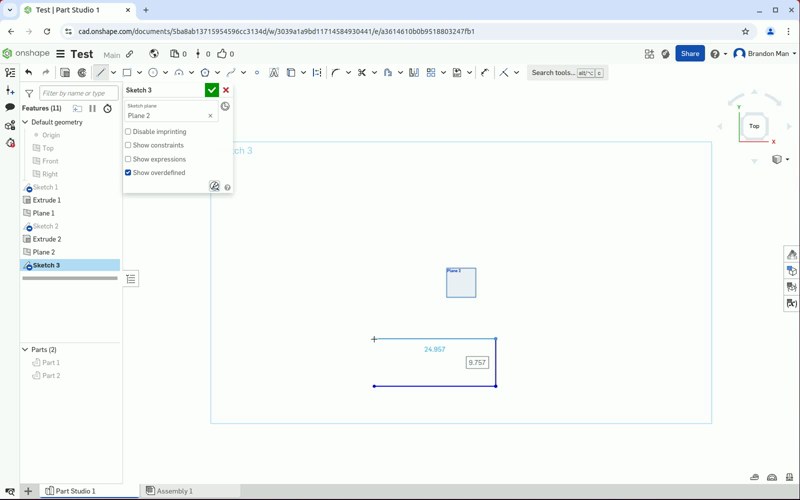
key_up(shift)
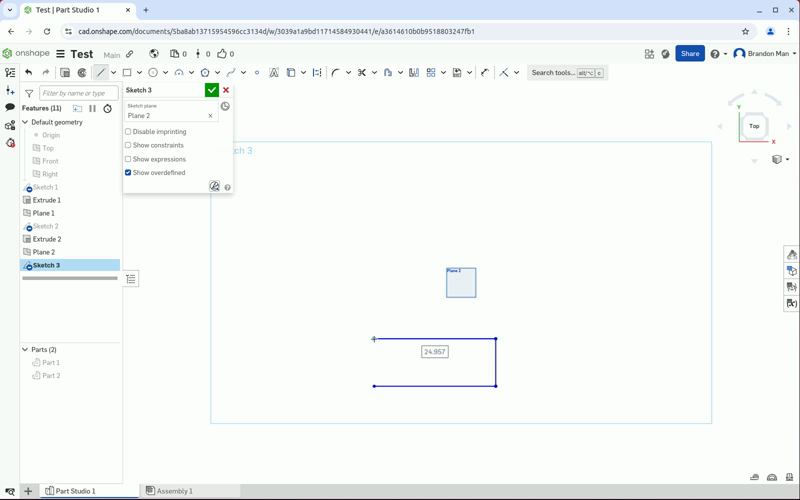
mouse_move(404, 338)
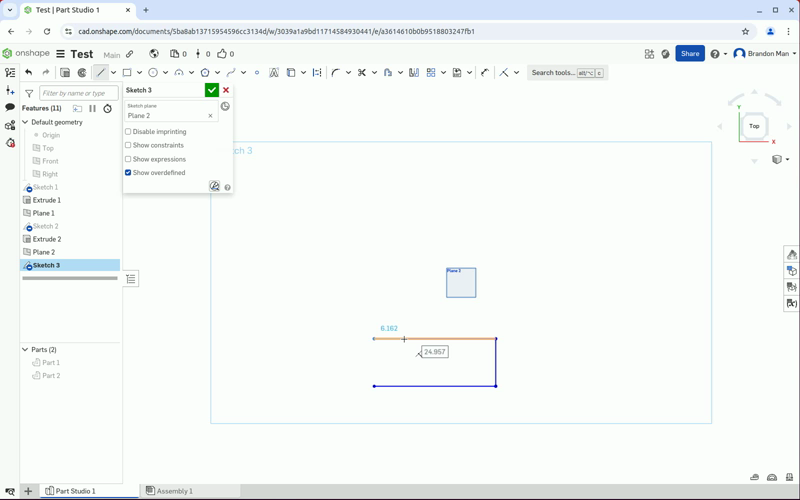
key_down(shift)
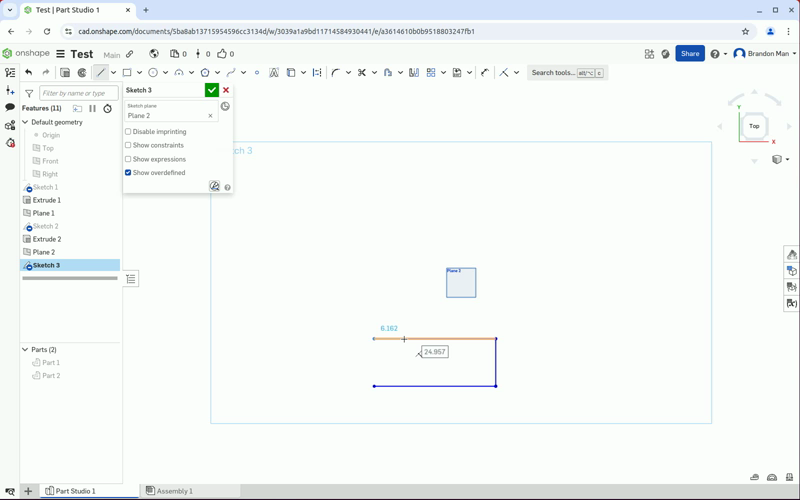
mouse_move(374, 386)
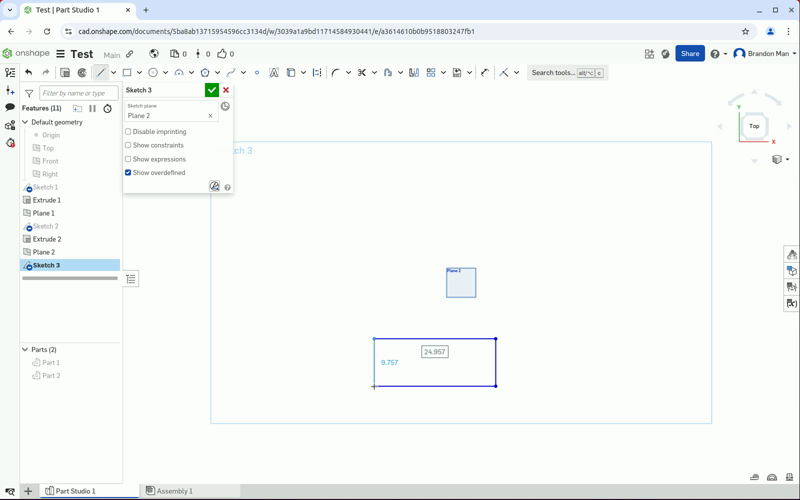
key_up(shift)
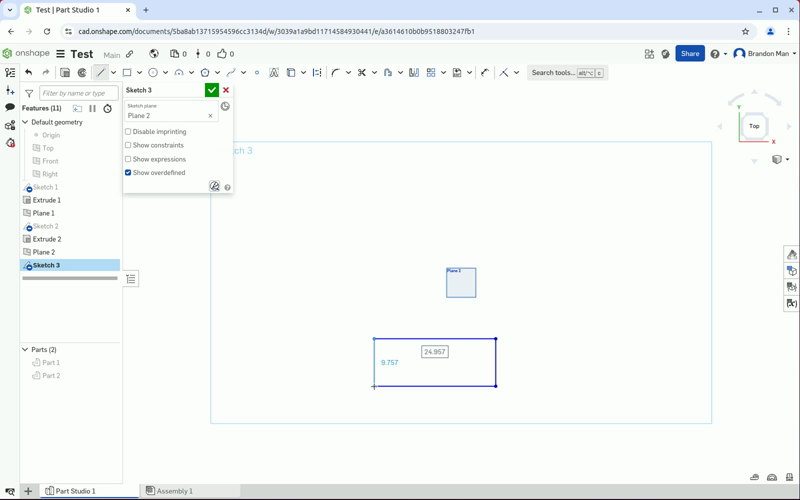
click(374, 386)
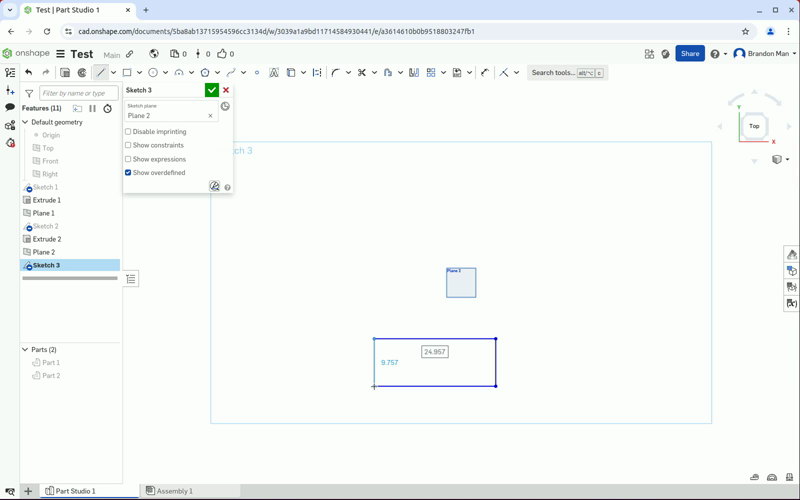
key(esc)
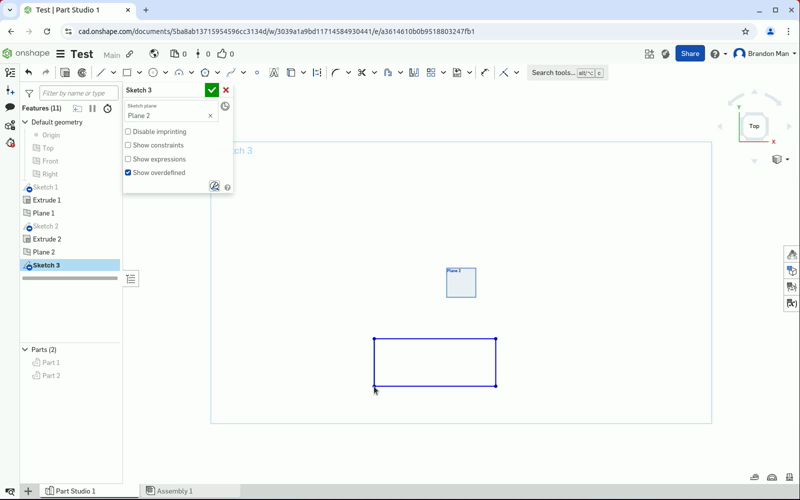
mouse_move(422, 356)
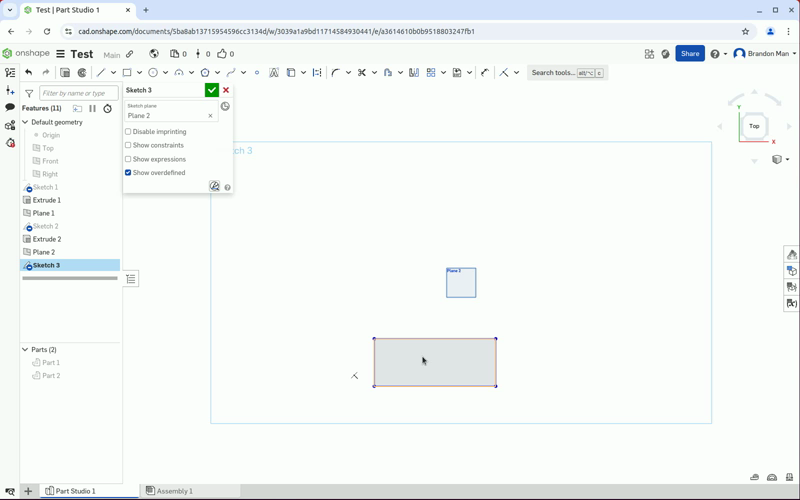
click(422, 356)
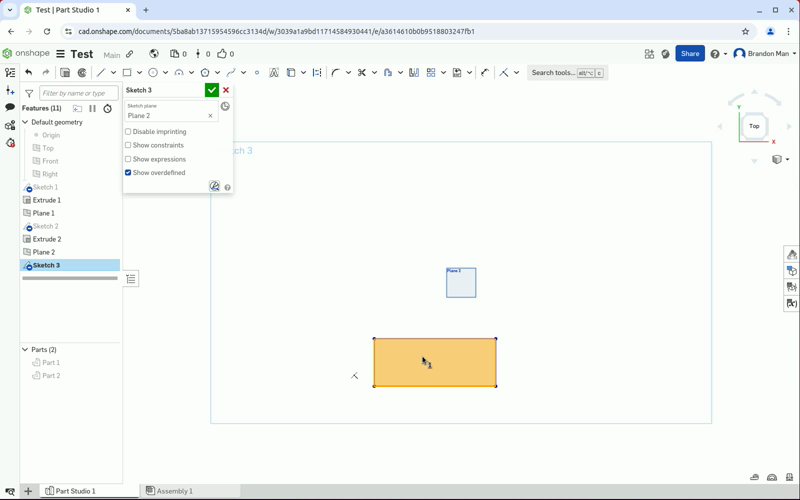
mouse_move(73, 352)
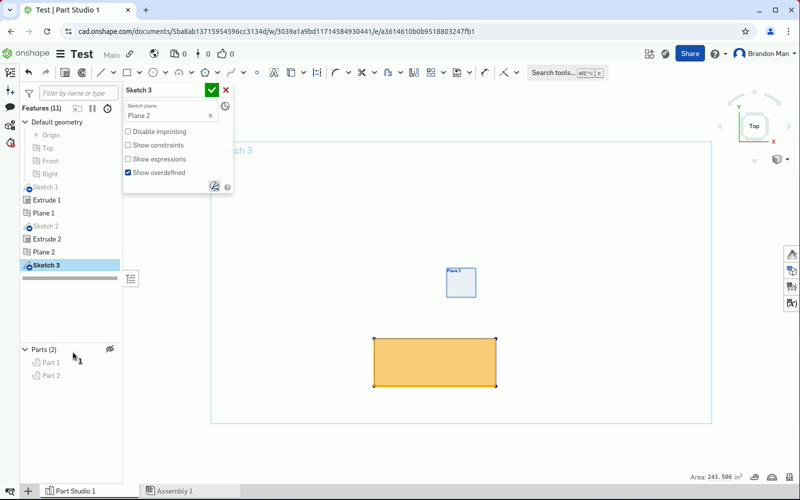
key(shift+y)
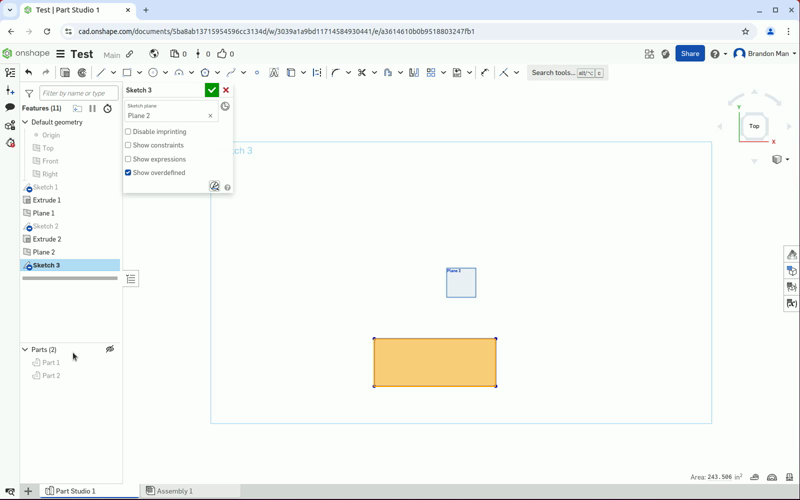
key(shift+e)
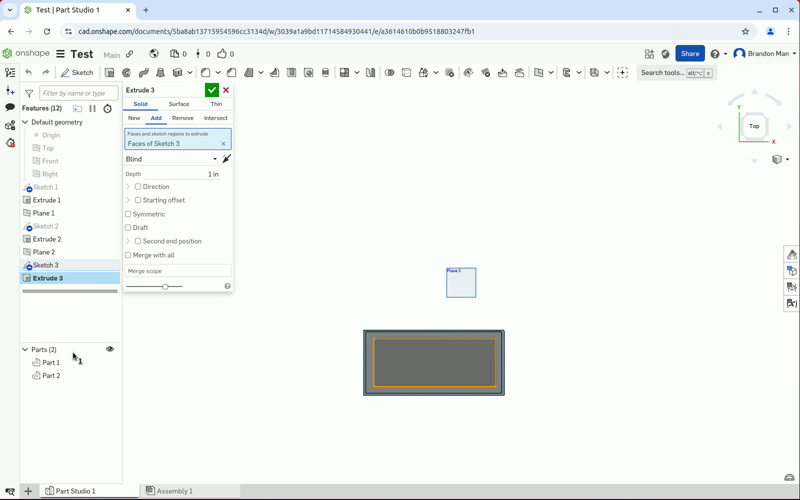
mouse_move(143, 106)
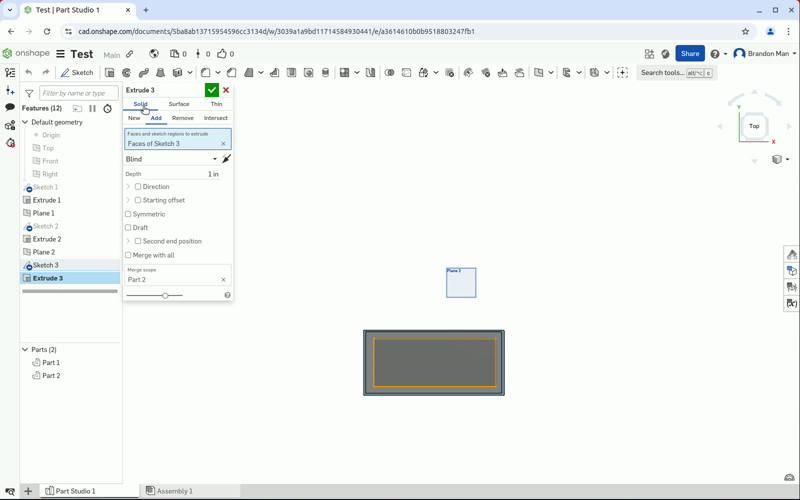
click(143, 106)
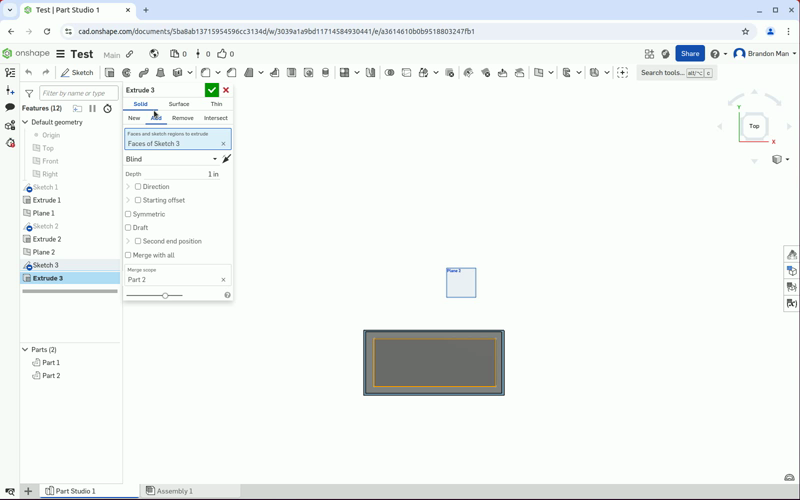
mouse_move(186, 120)
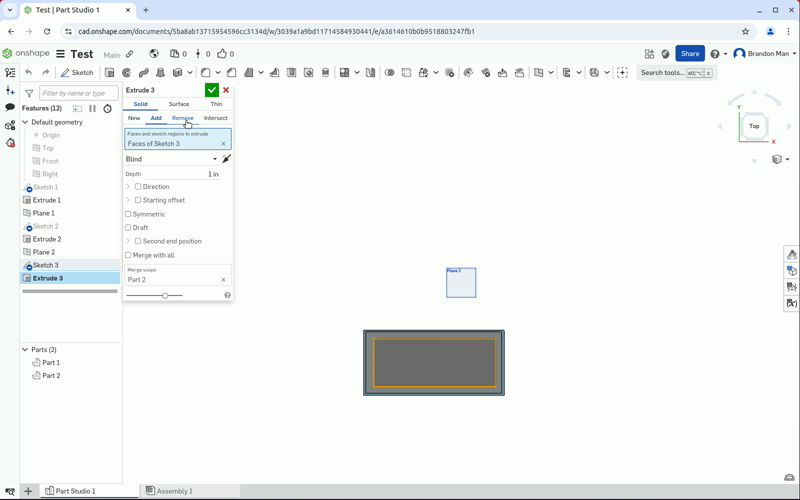
click(186, 120)
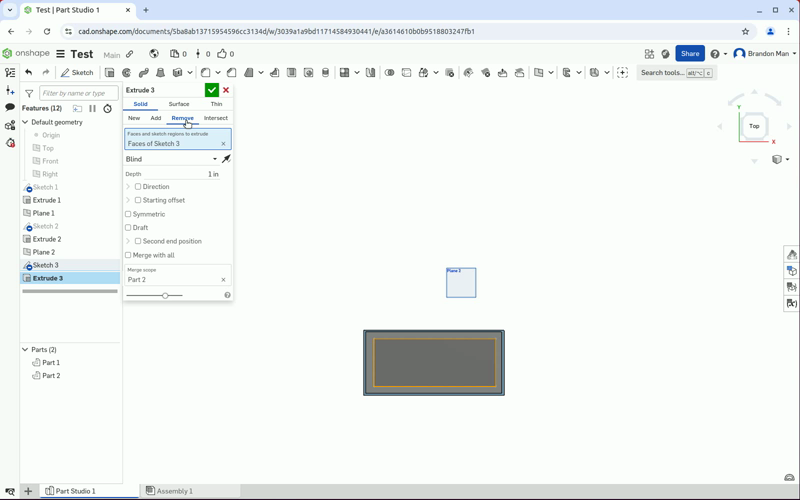
key(tab, 4)
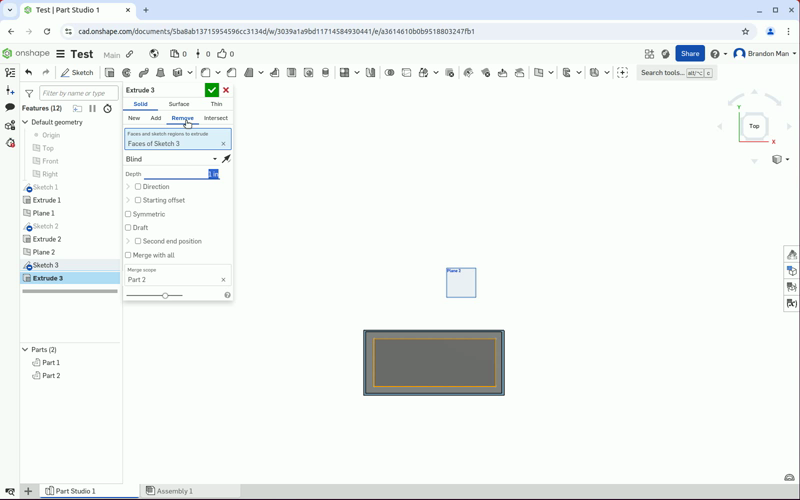
text(2.407)
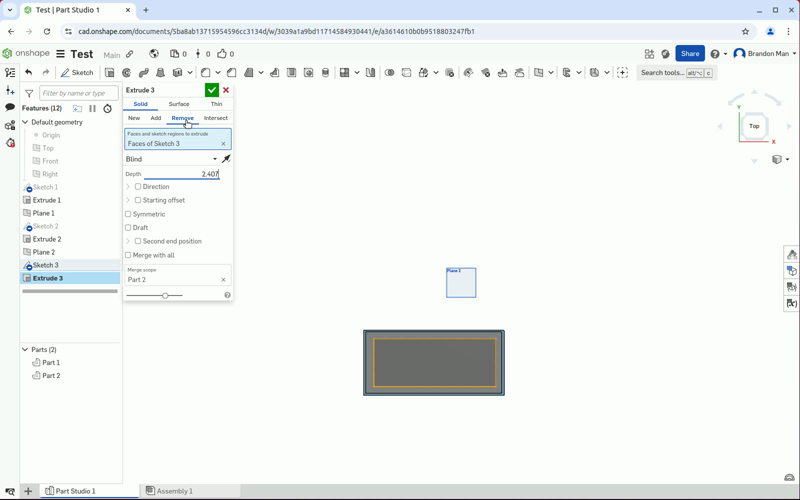
key(tab, 6)
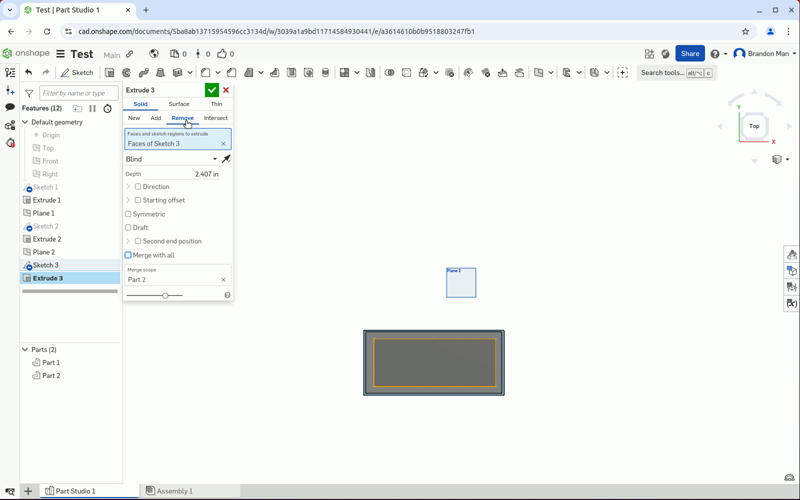
key(space)
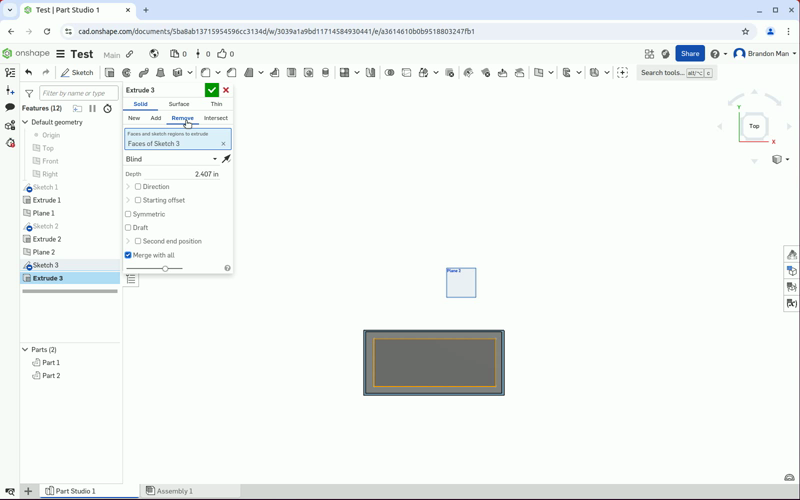
key(enter)
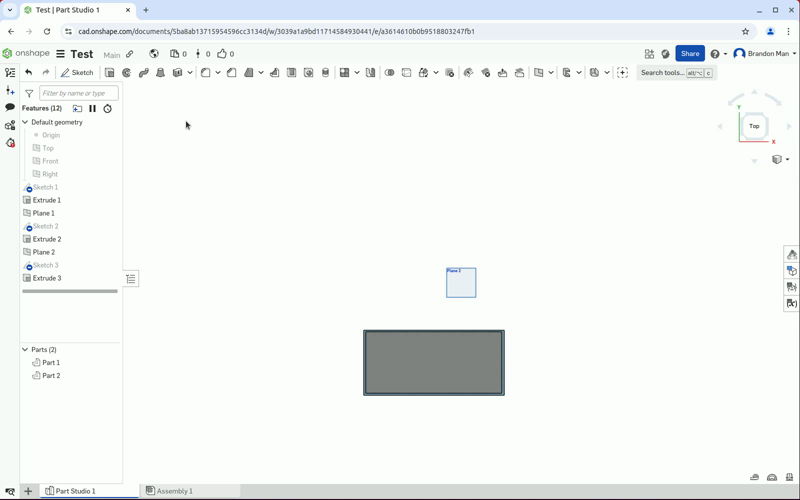
key(shift+h)
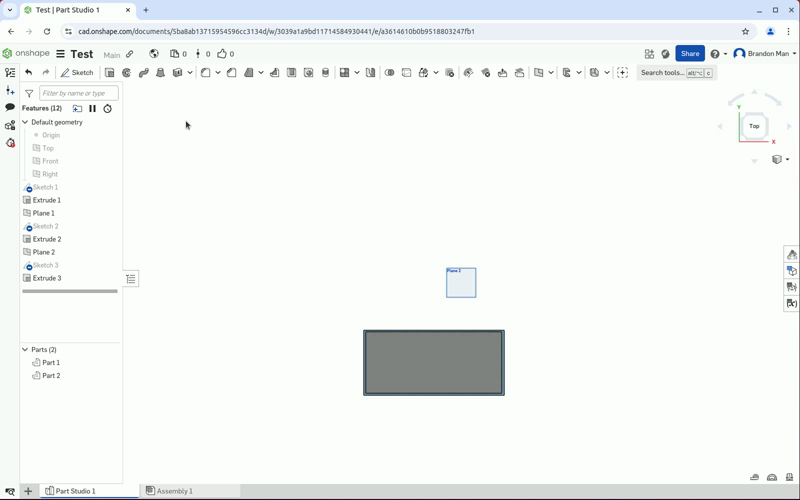
key(shift+h)
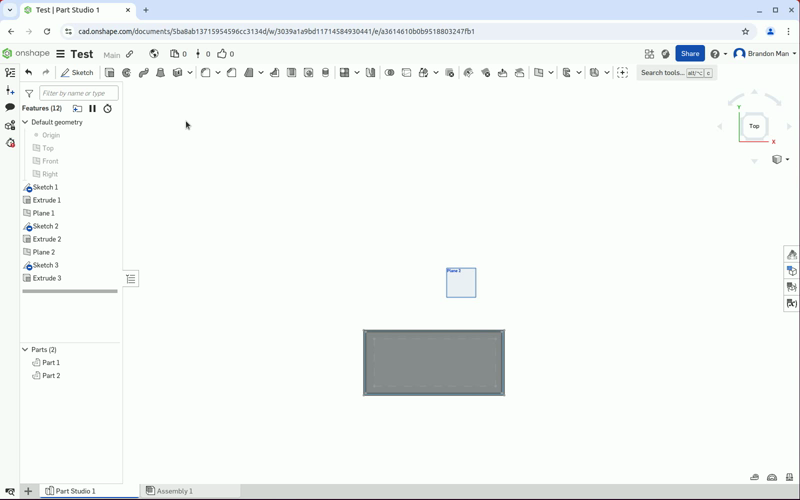
key(shift+7)
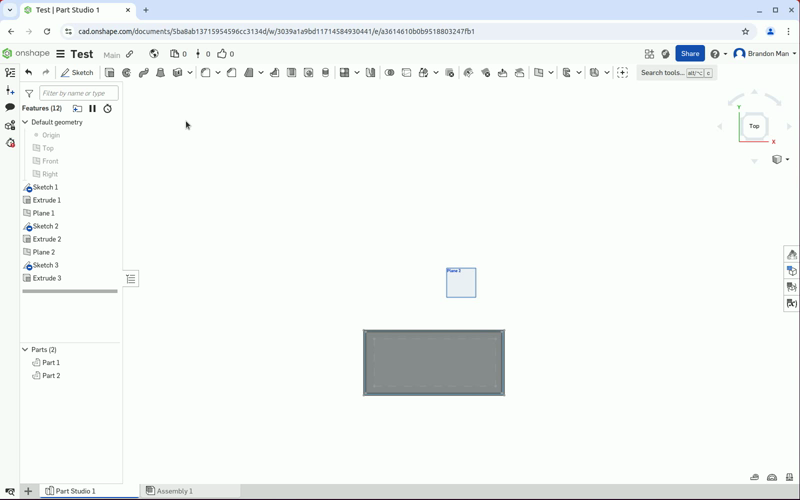
key(up, 3)
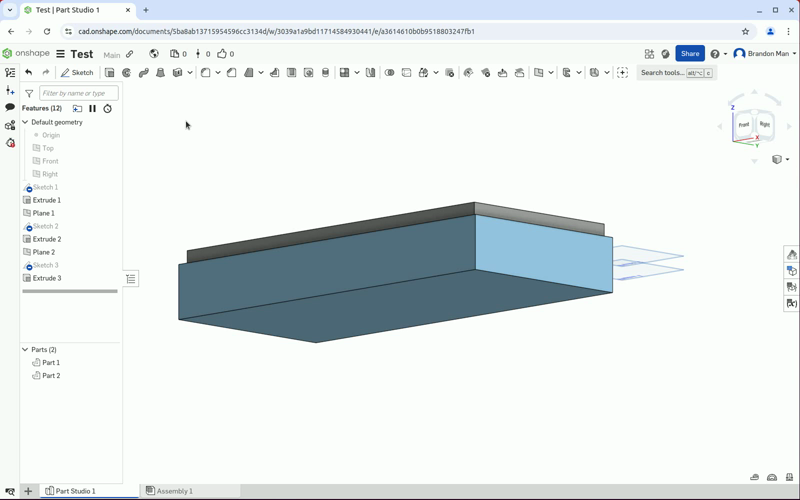
key(left, 3)
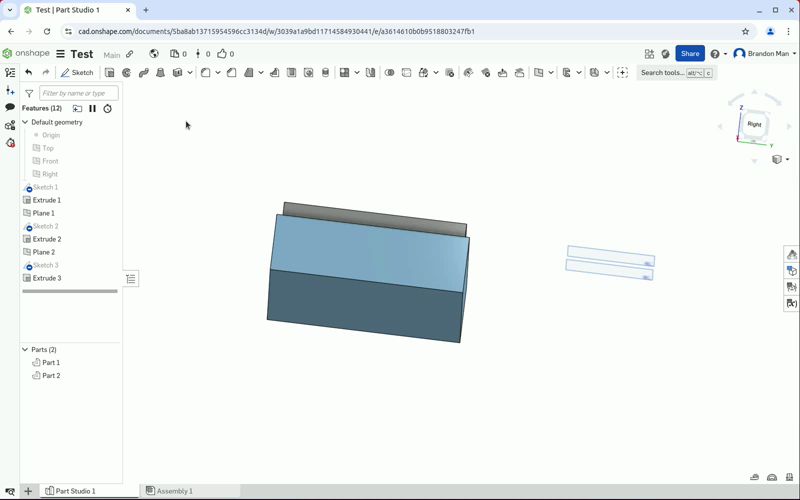
key(right, 3)
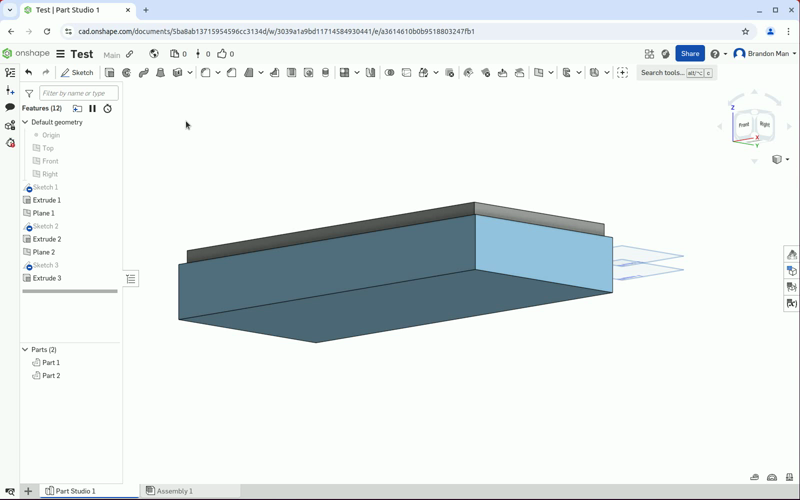
key(down, 3)
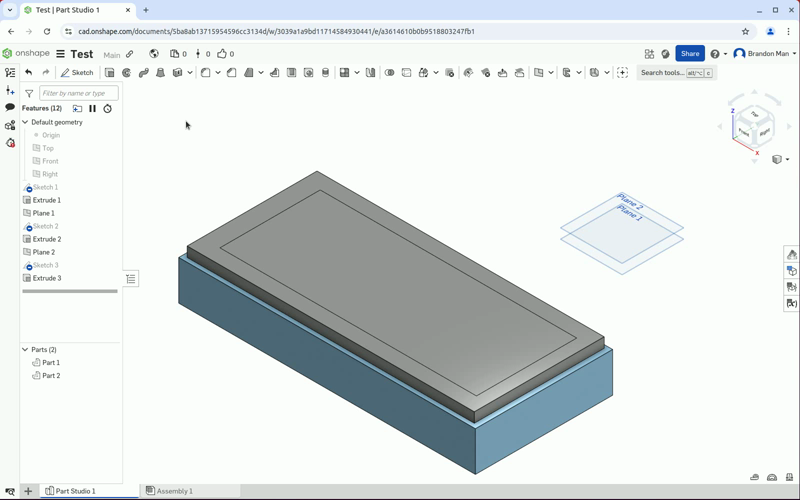
mouse_move(73, 189)
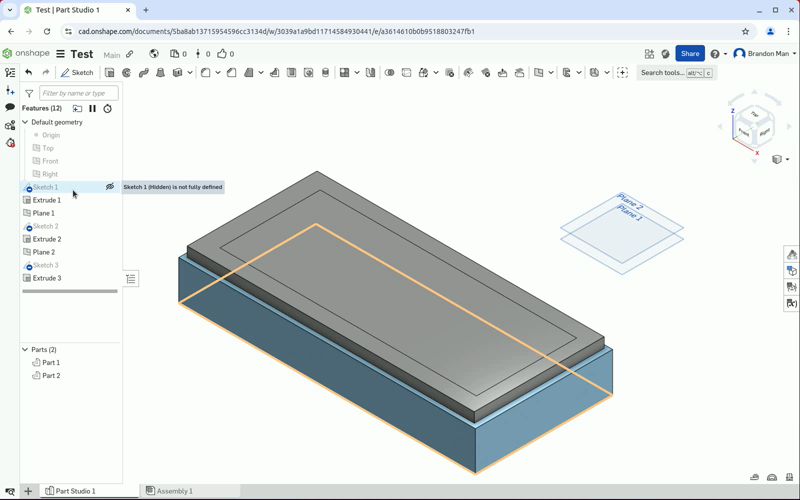
click(73, 189)